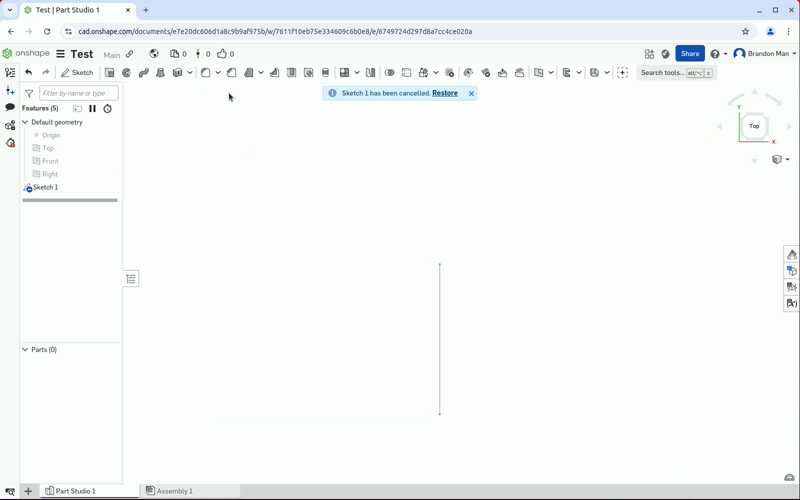
key(shift+h)
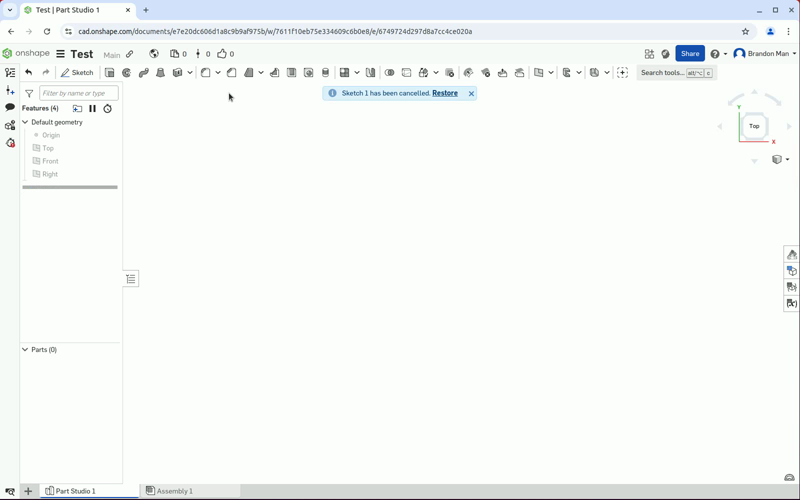
key(shift+s)
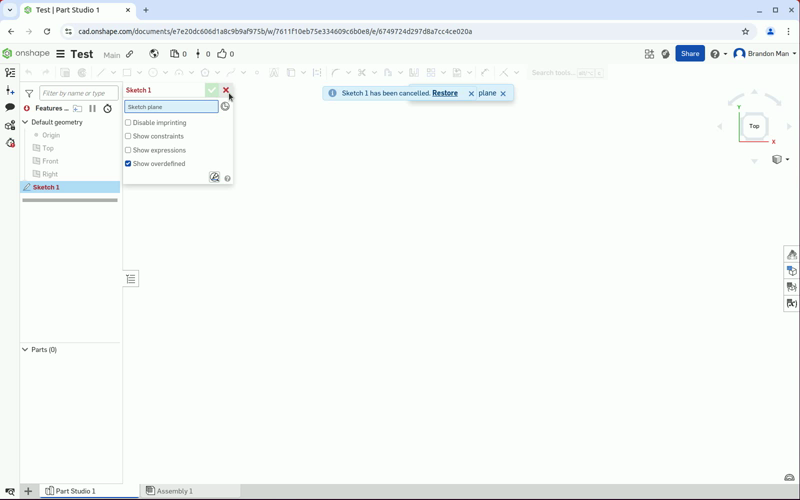
mouse_move(73, 150)
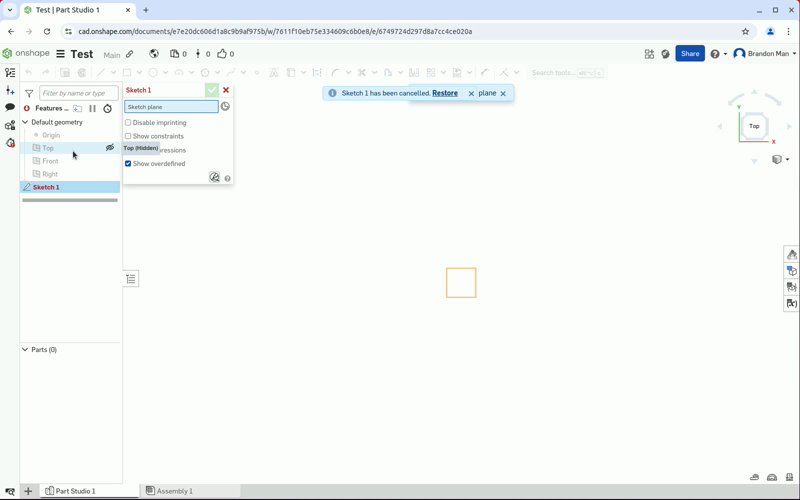
click(73, 150)
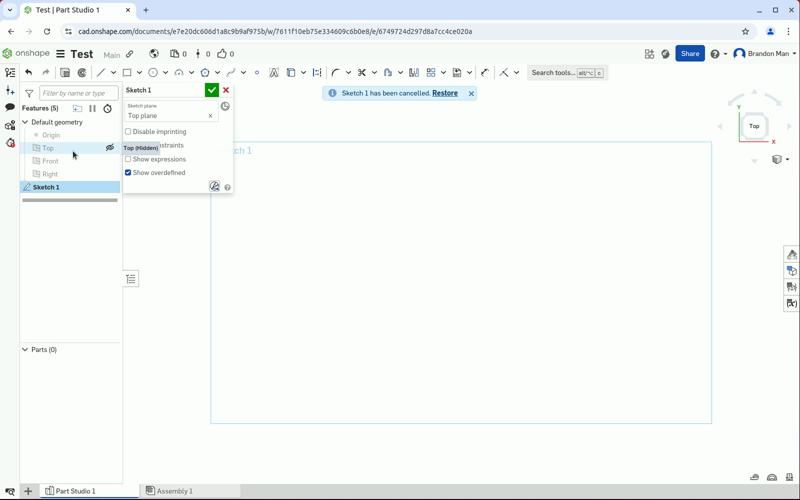
mouse_move(73, 352)
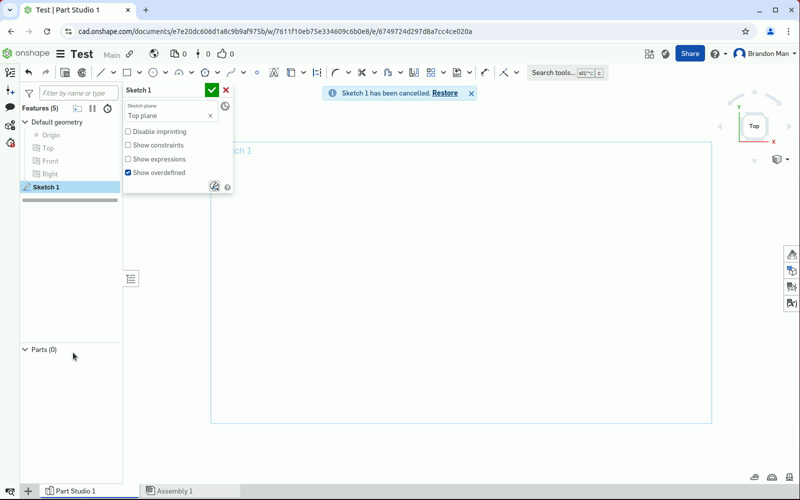
key(y)
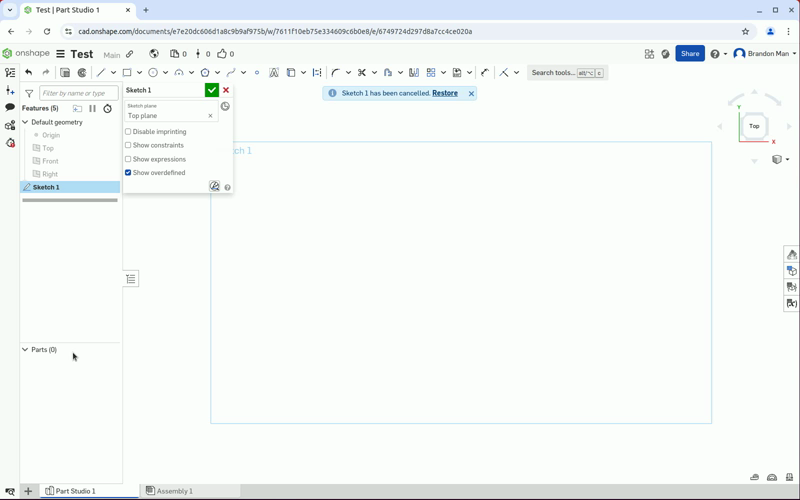
key(l)
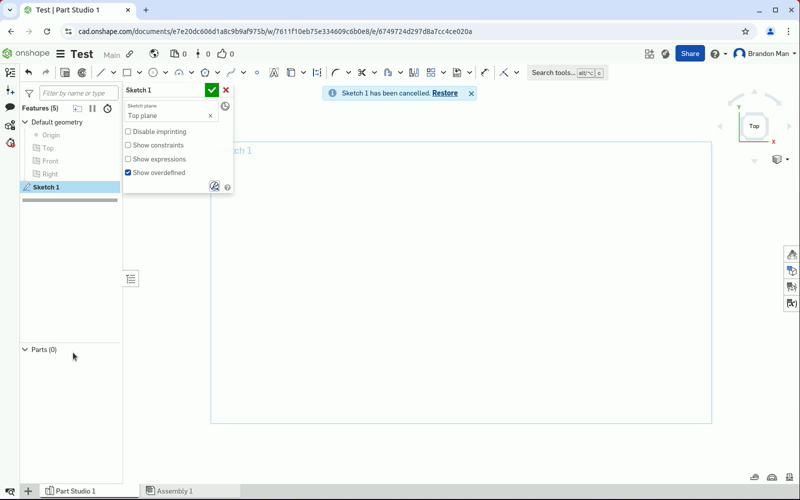
key_down(shift)
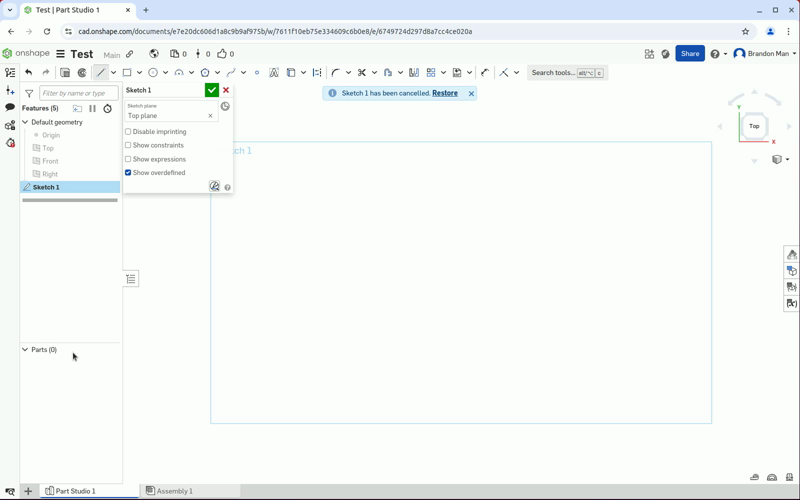
mouse_move(386, 395)
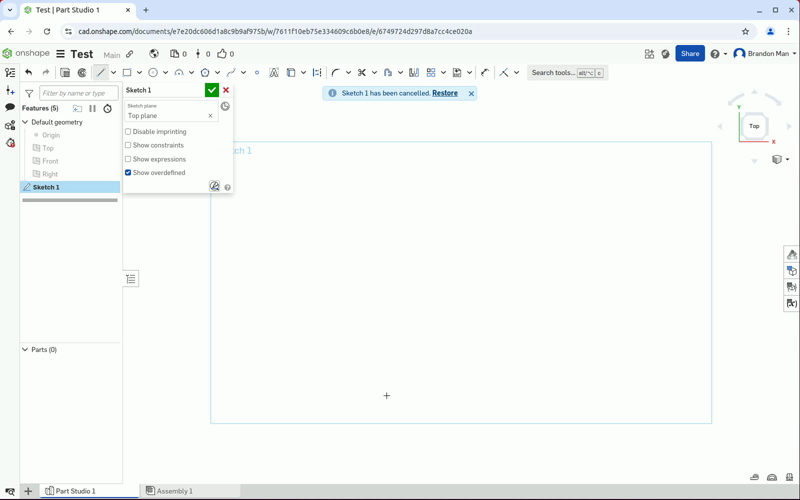
click(386, 395)
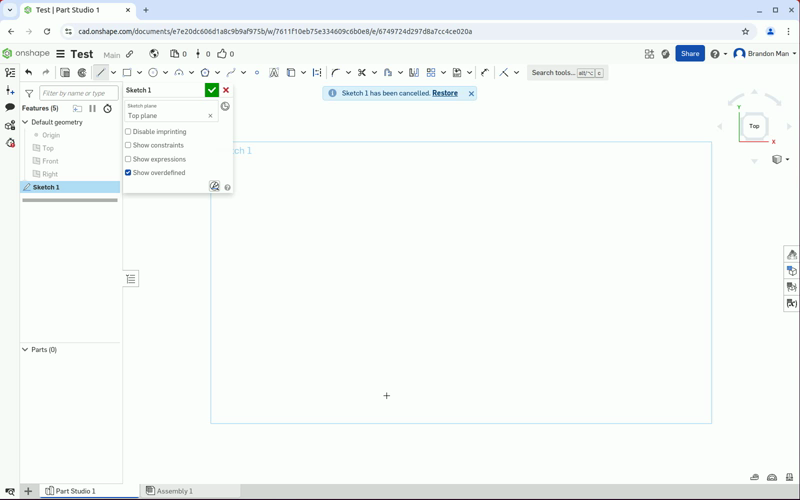
key_up(shift)
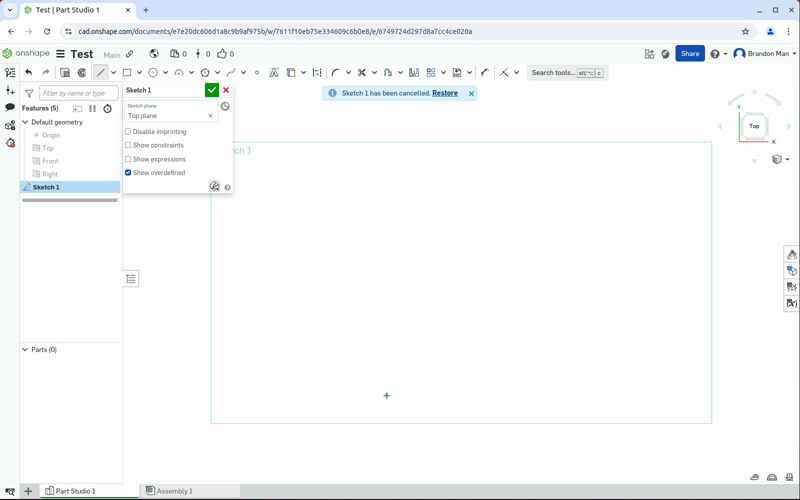
key_down(shift)
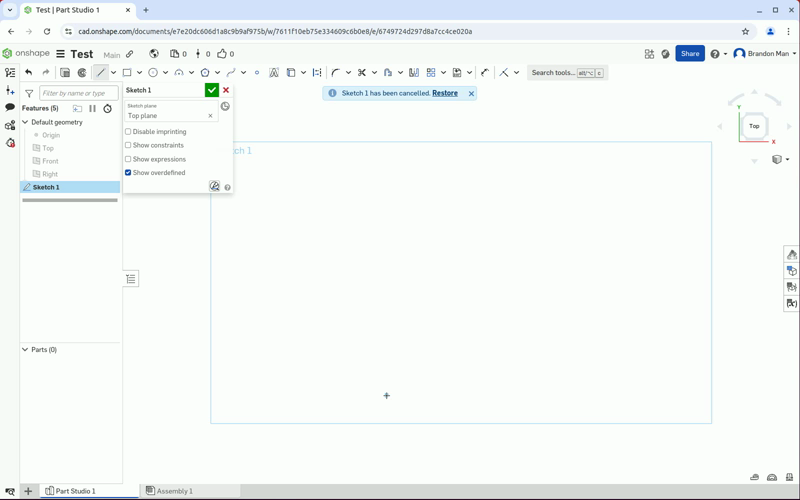
mouse_move(533, 395)
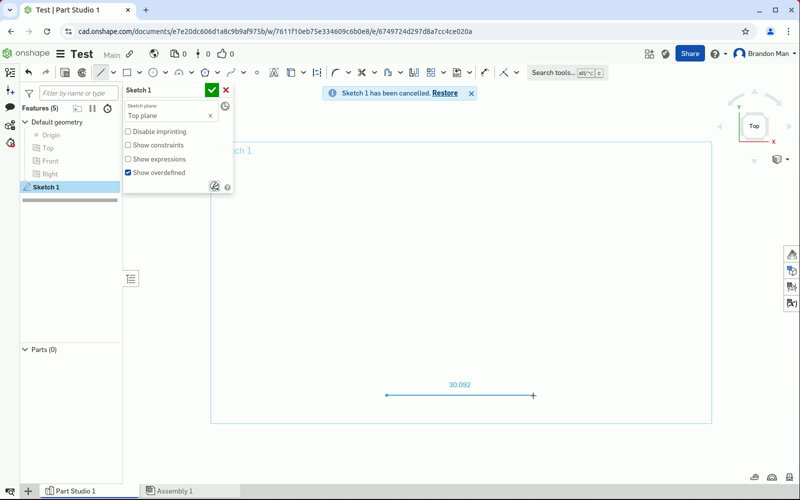
click(533, 395)
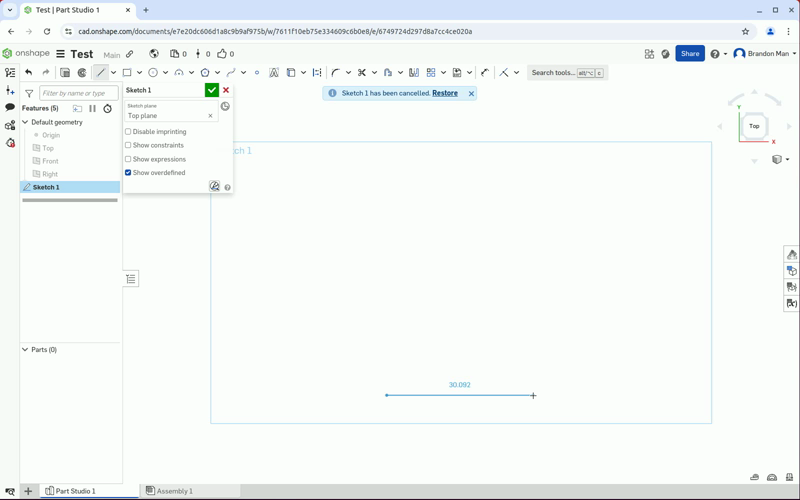
key_up(shift)
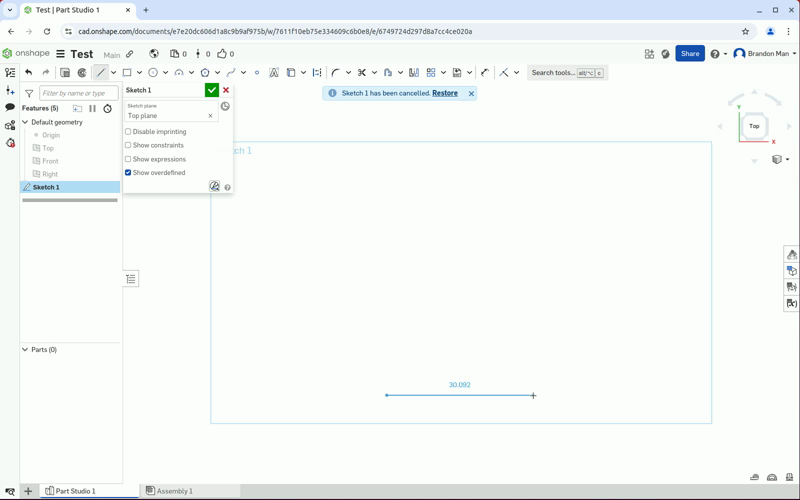
key_down(shift)
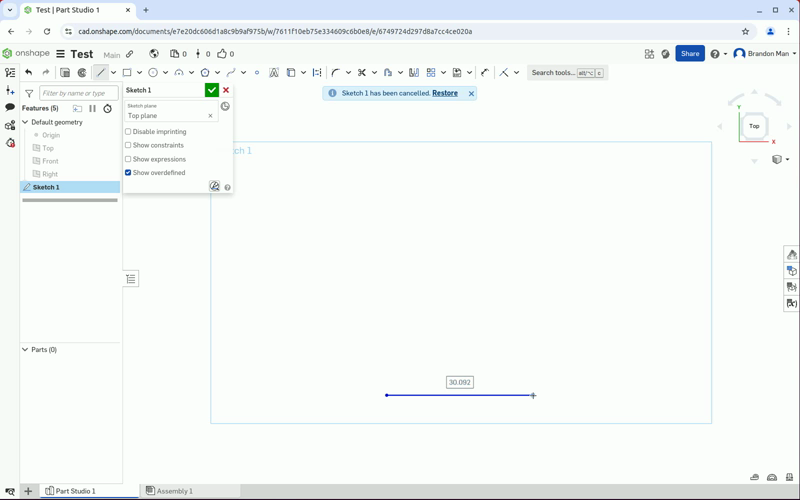
mouse_move(533, 171)
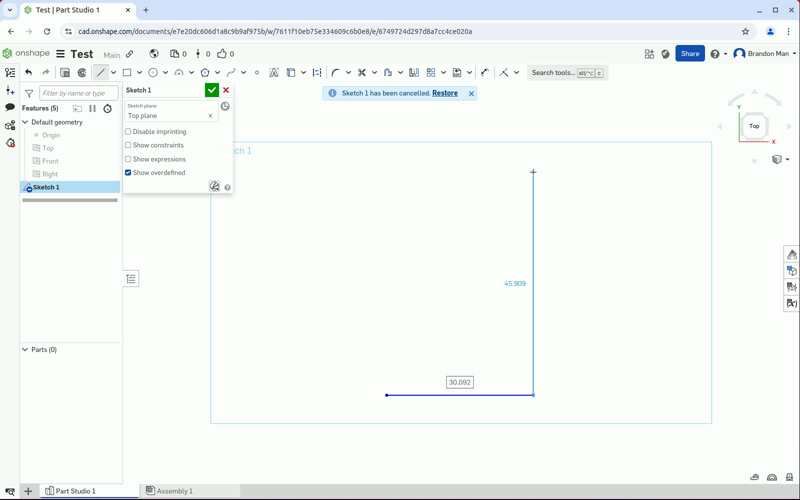
click(533, 171)
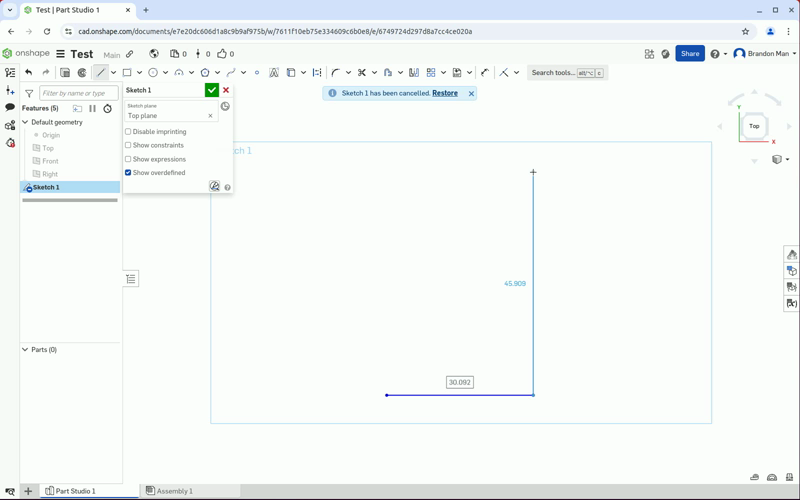
key_up(shift)
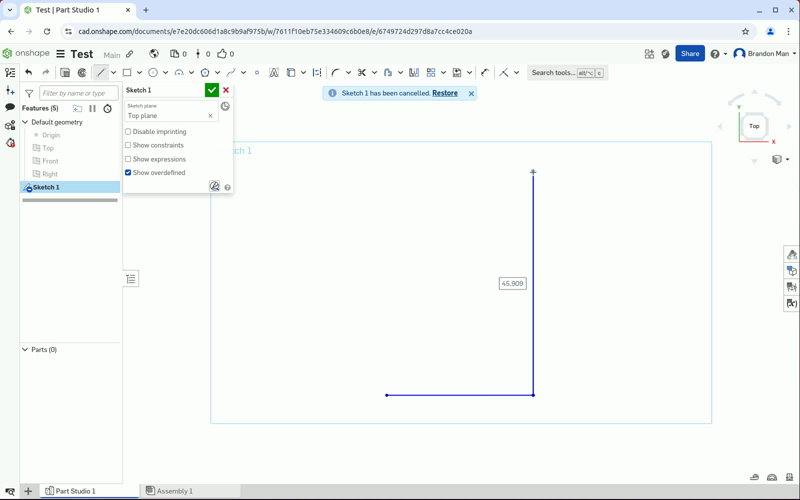
key_down(shift)
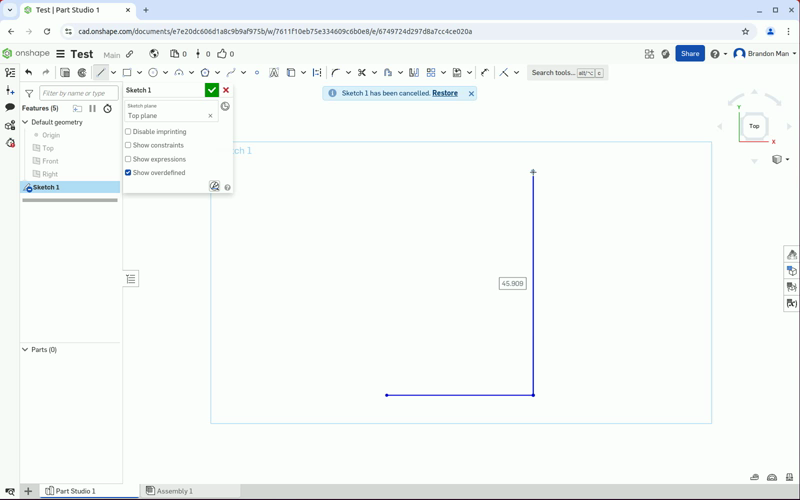
mouse_move(386, 171)
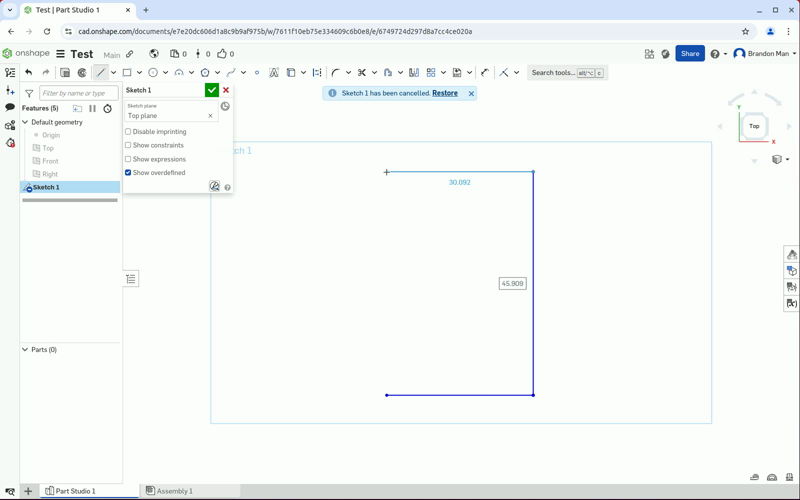
click(386, 171)
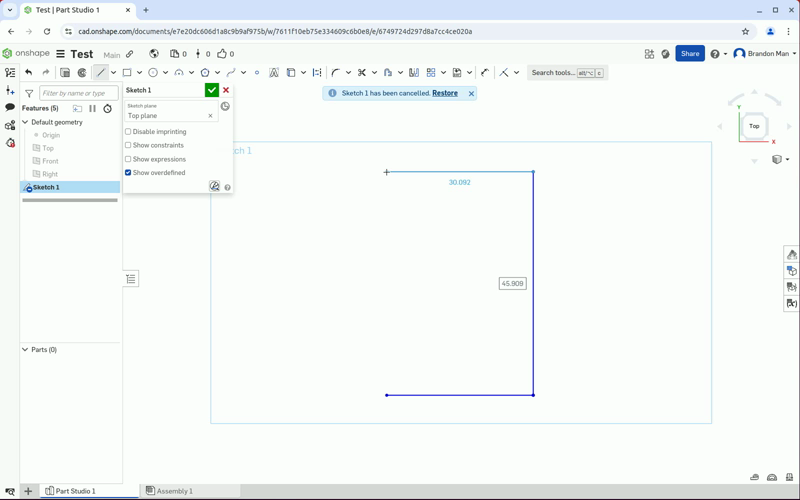
key_up(shift)
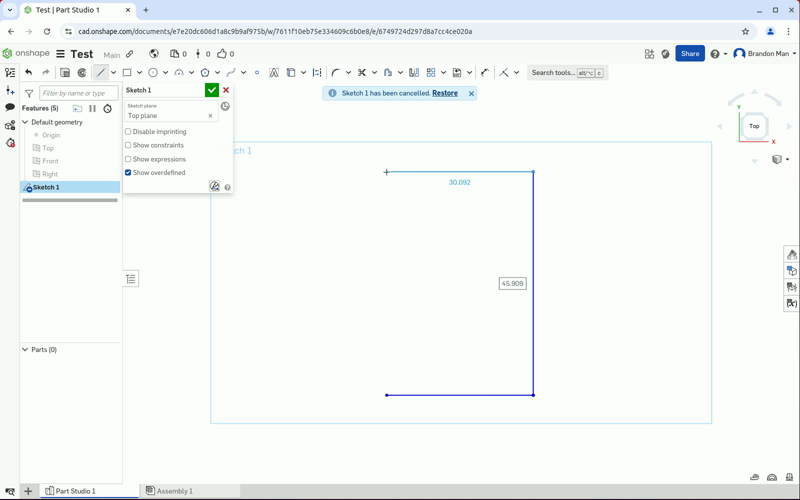
key_down(shift)
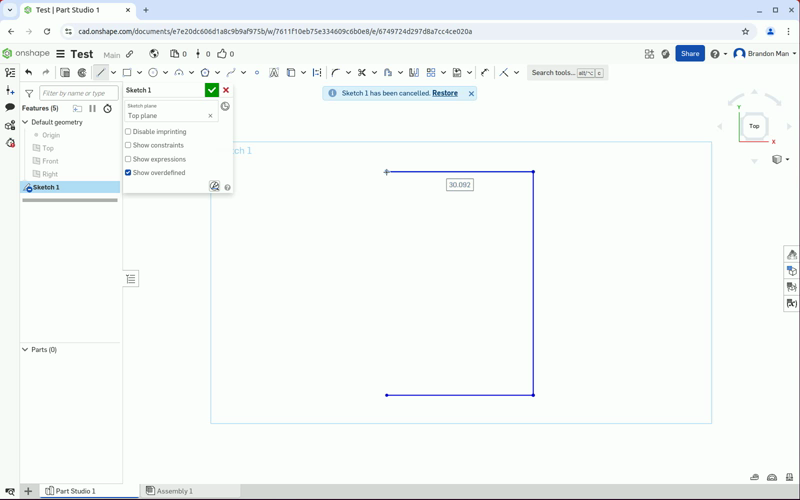
mouse_move(386, 395)
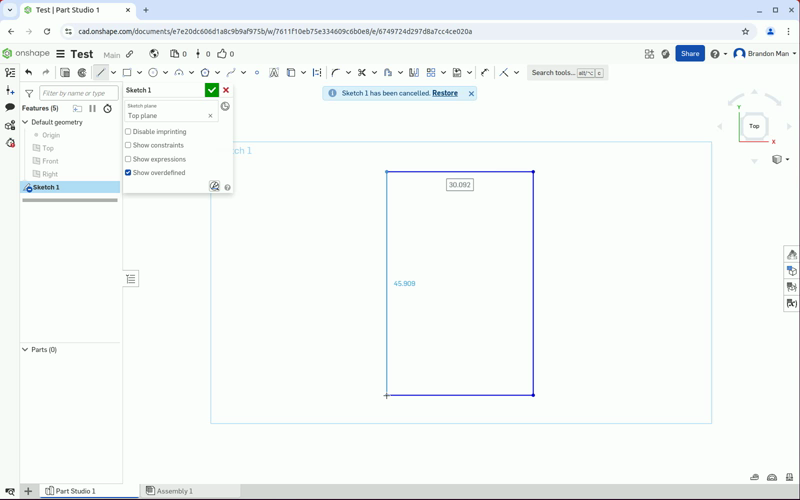
key_up(shift)
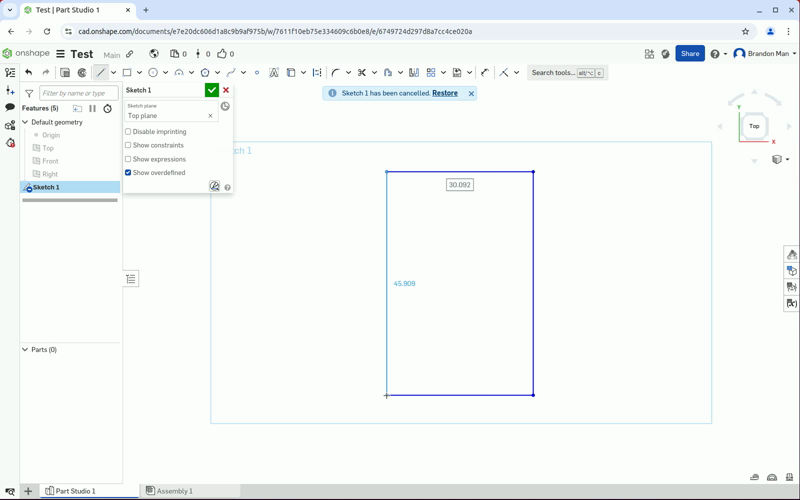
click(386, 395)
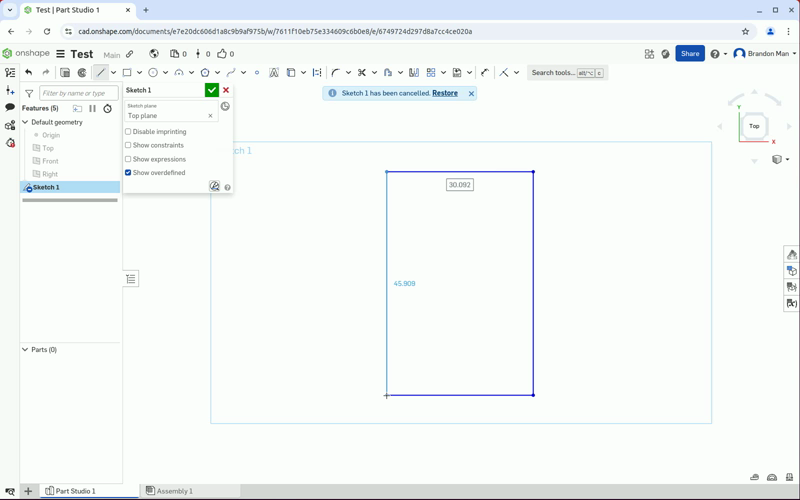
key(esc)
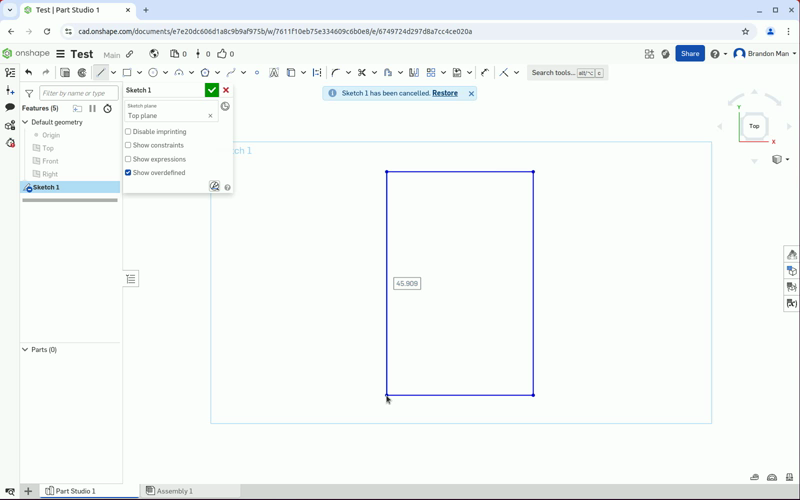
key(c)
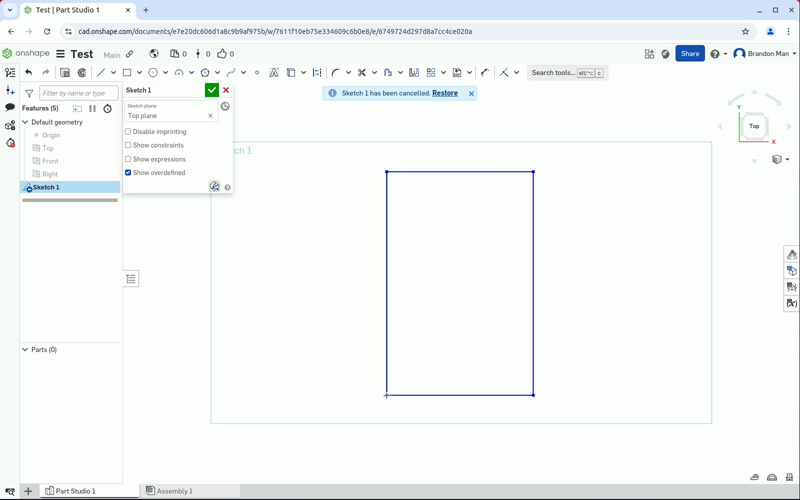
key_down(shift)
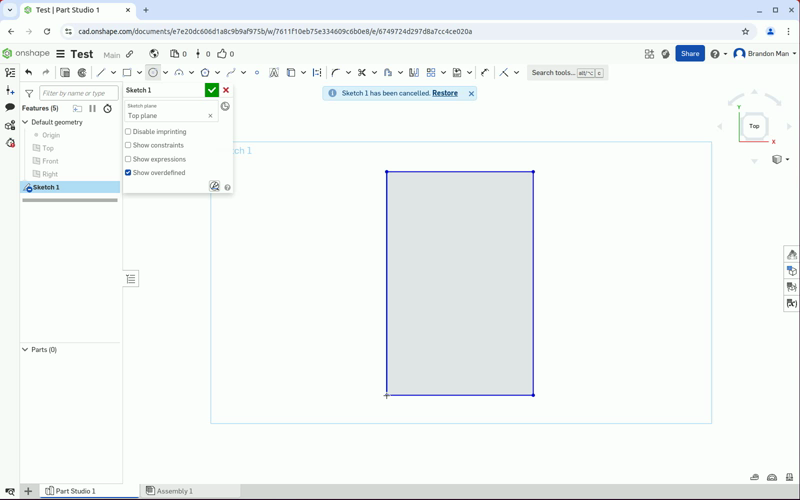
mouse_move(410, 371)
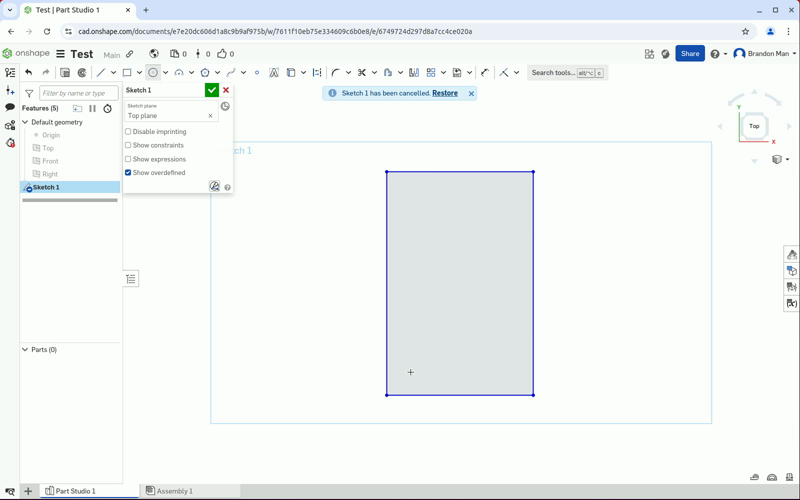
click(410, 371)
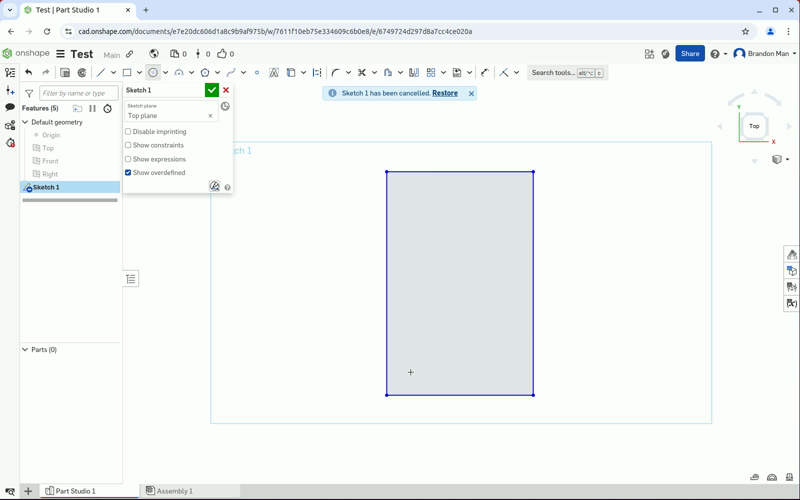
key_up(shift)
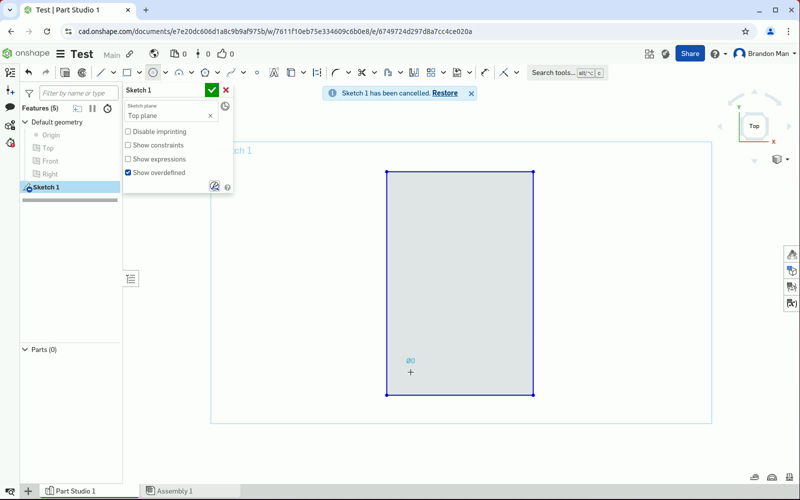
mouse_move(420, 371)
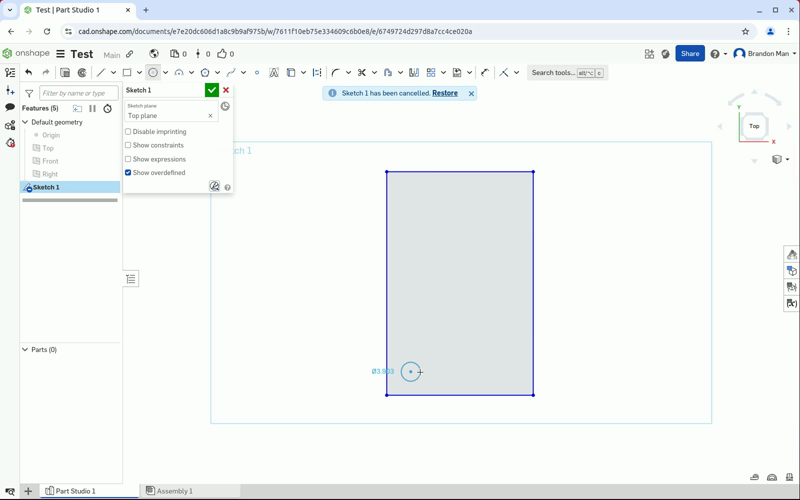
click(420, 371)
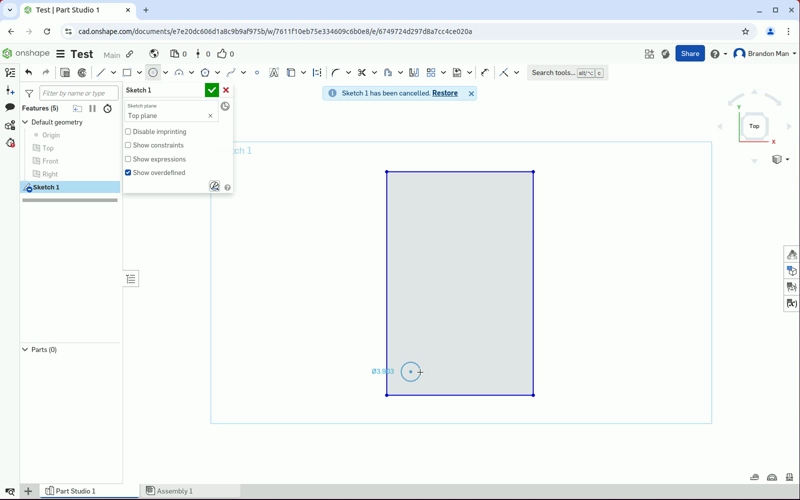
key(esc)
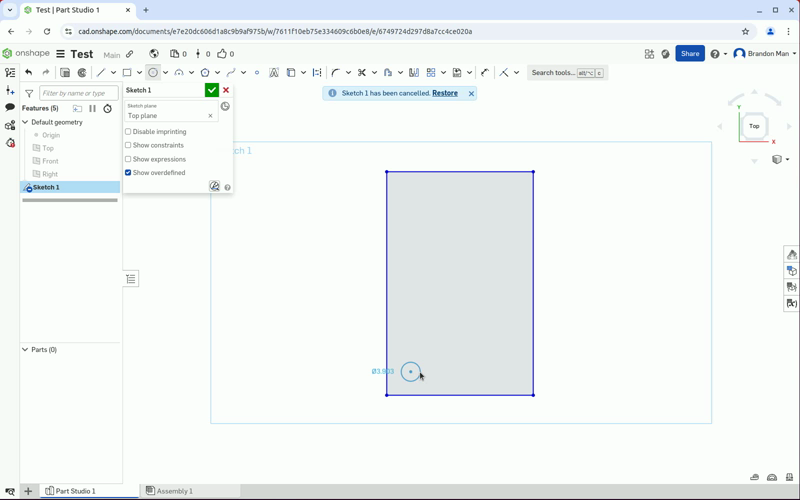
key(c)
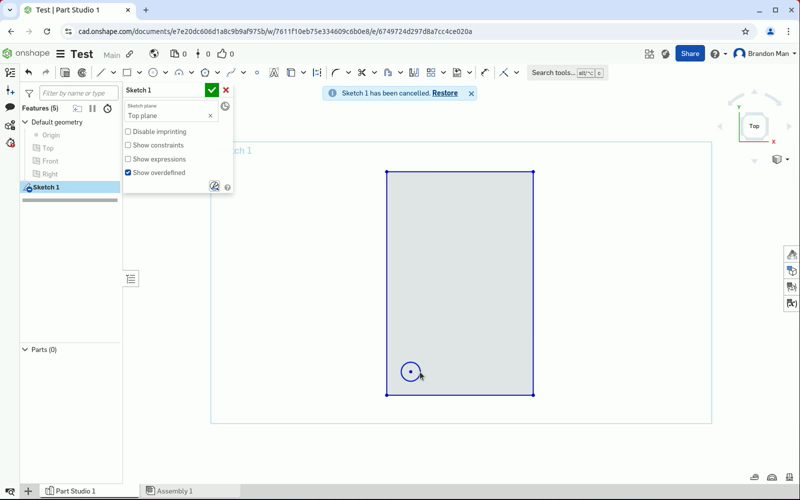
key_down(shift)
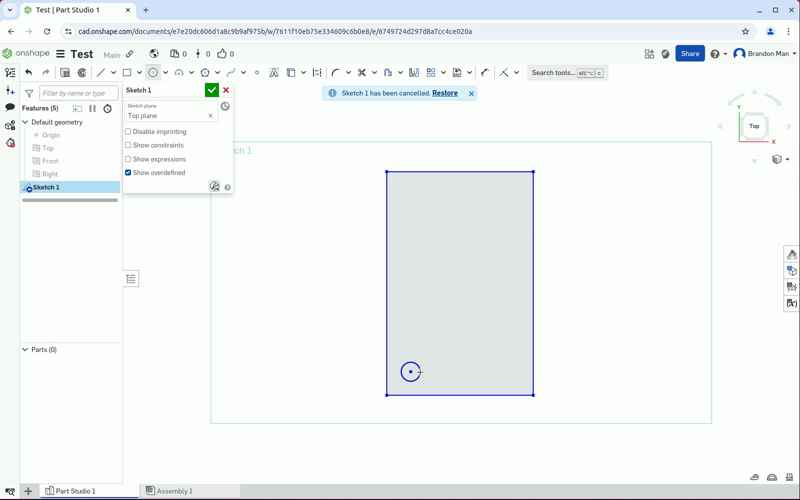
mouse_move(410, 192)
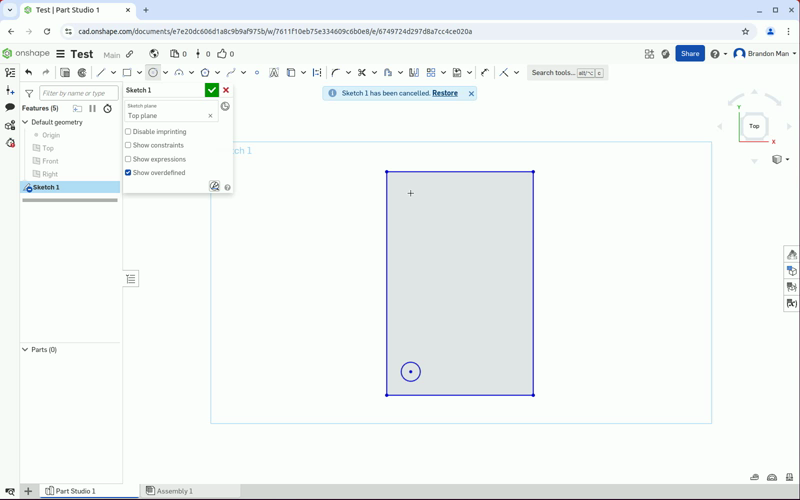
click(410, 192)
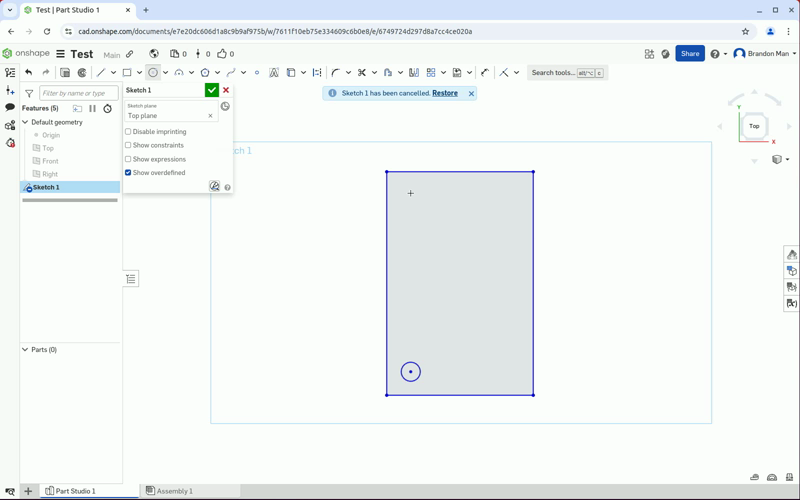
key_up(shift)
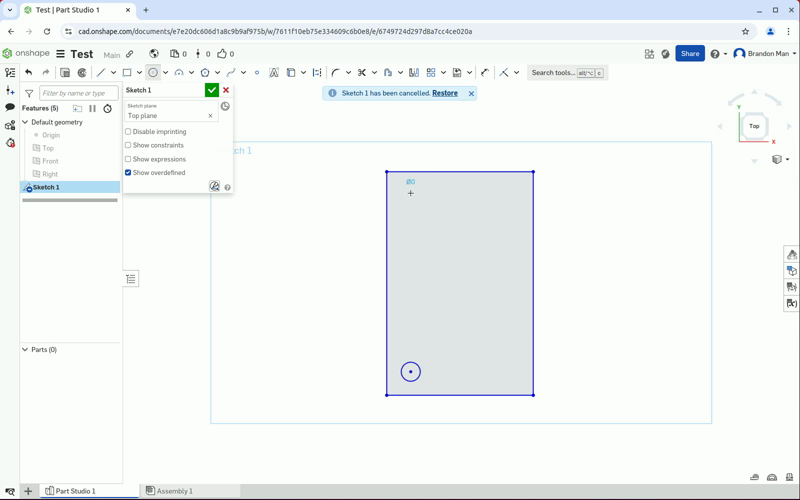
mouse_move(420, 192)
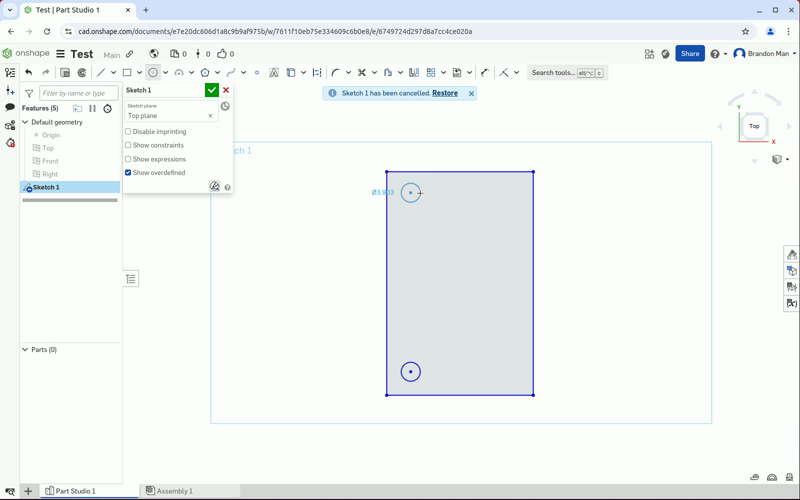
click(420, 192)
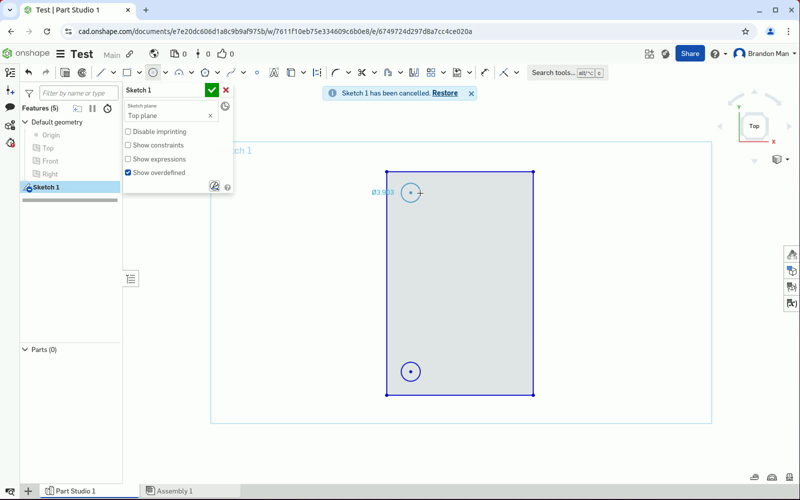
key(esc)
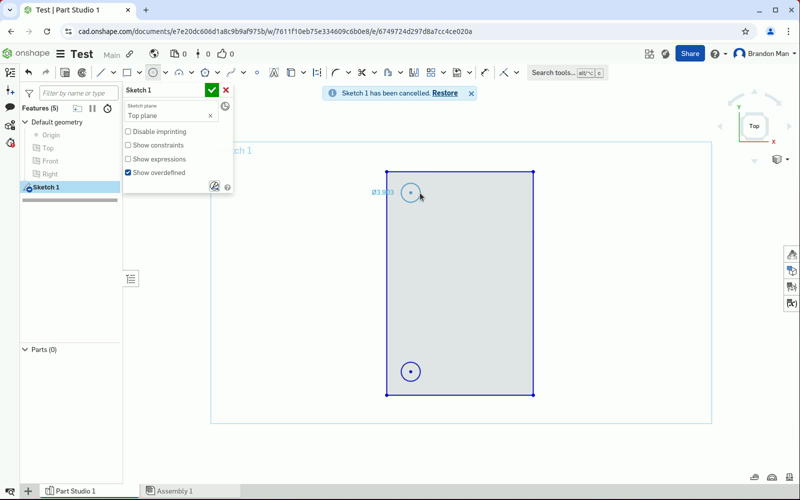
key(c)
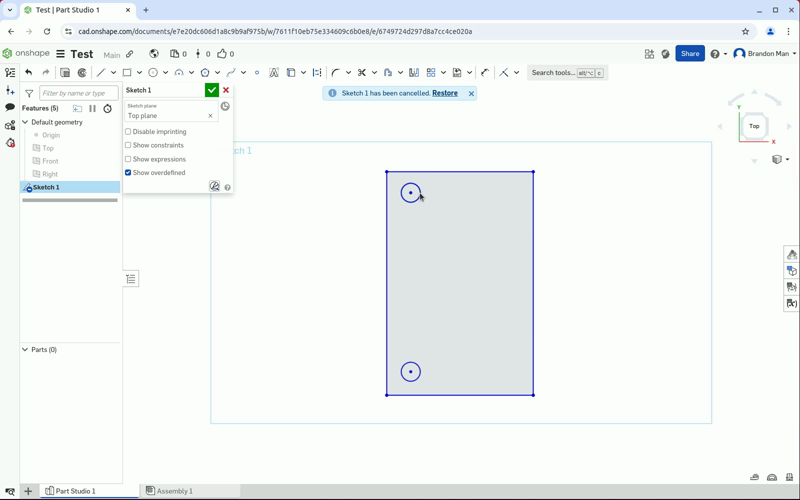
key_down(shift)
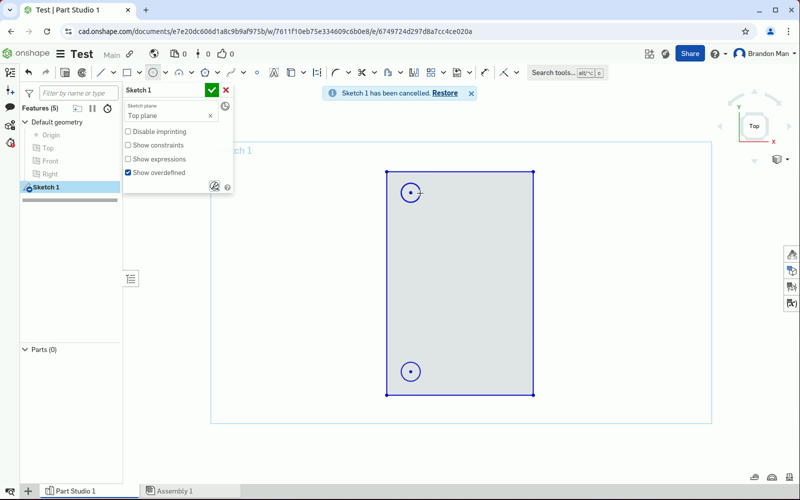
mouse_move(511, 371)
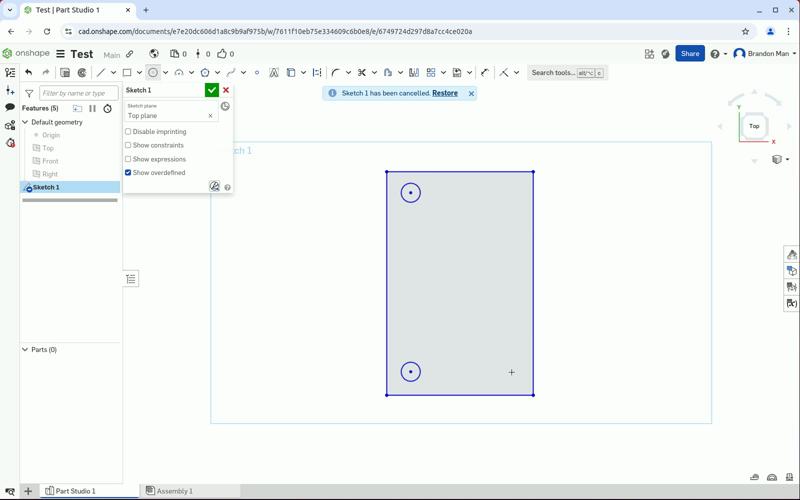
click(511, 371)
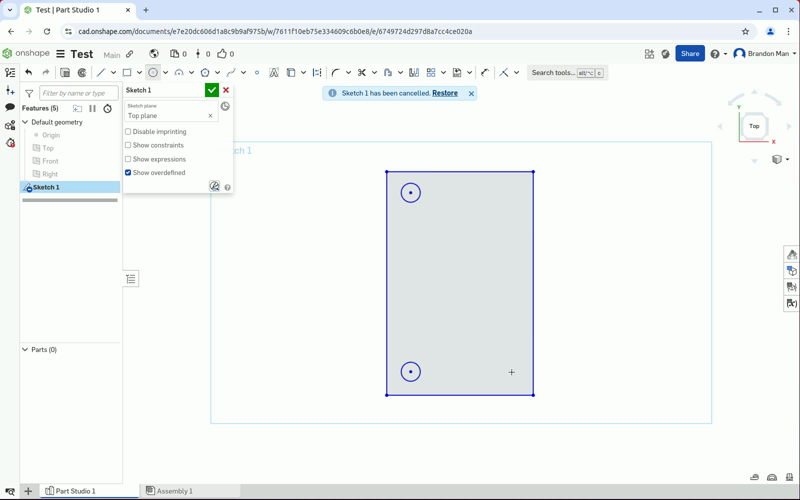
key_up(shift)
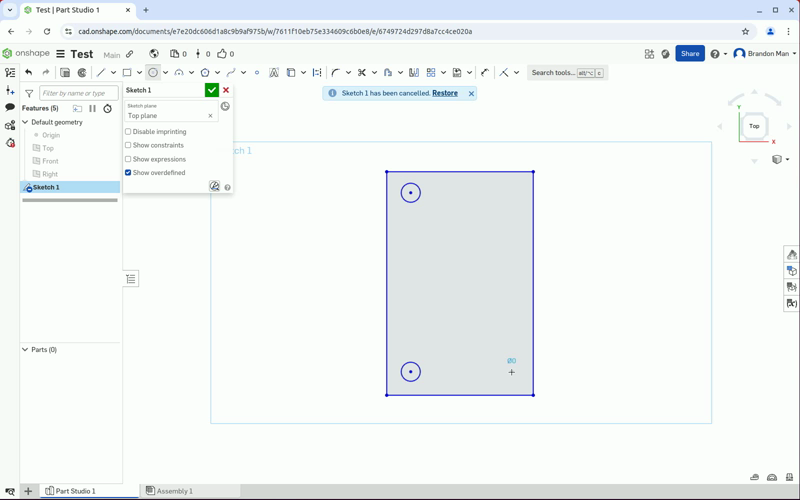
mouse_move(521, 371)
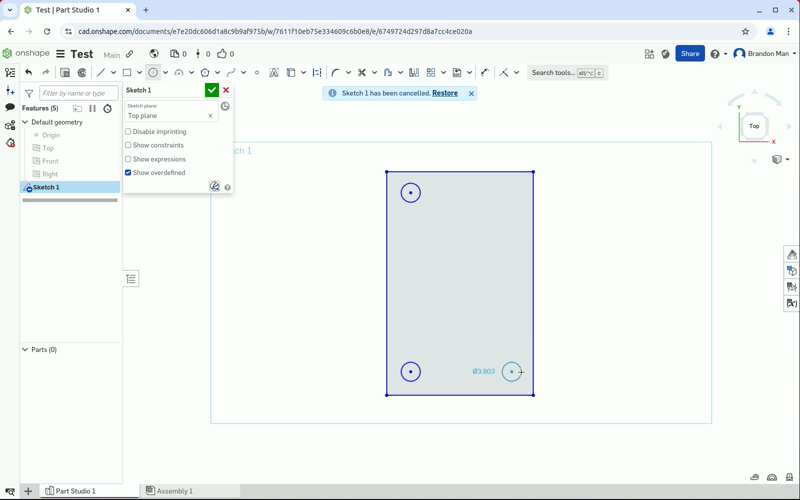
click(521, 371)
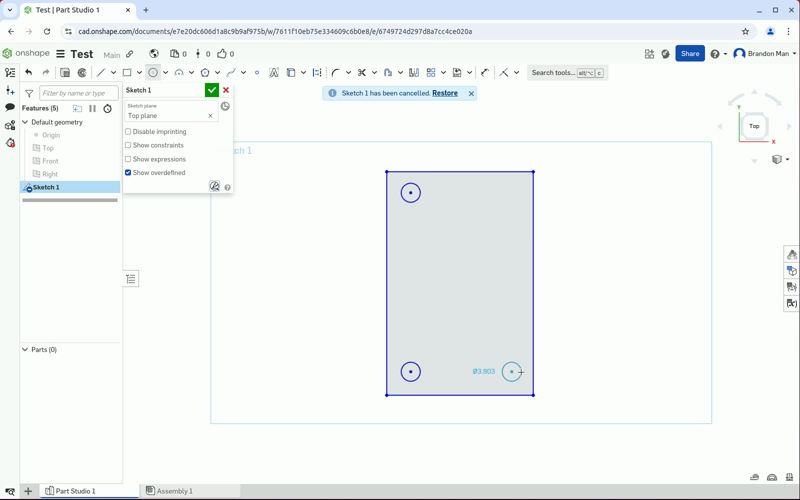
key(esc)
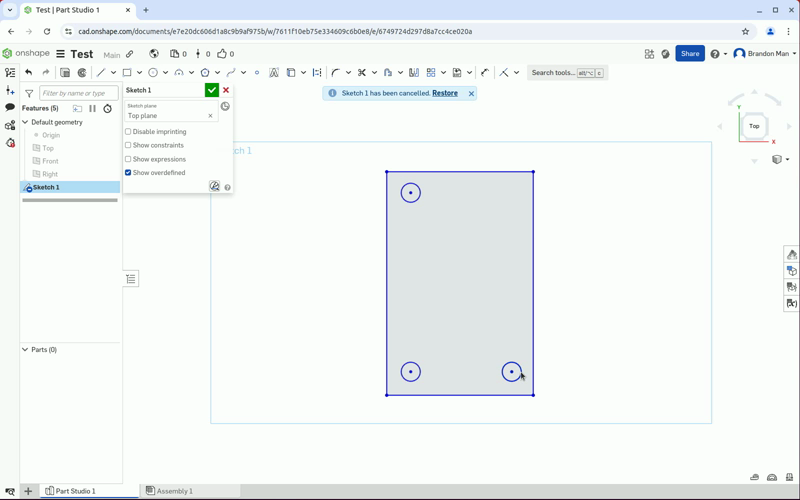
key(c)
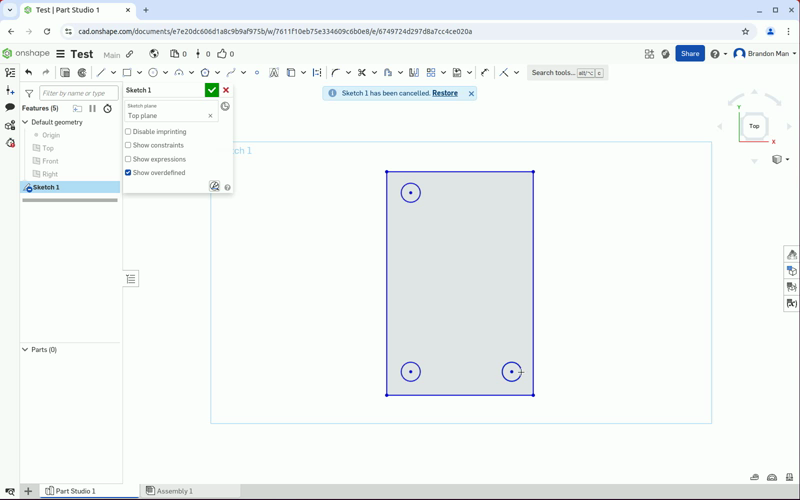
key_down(shift)
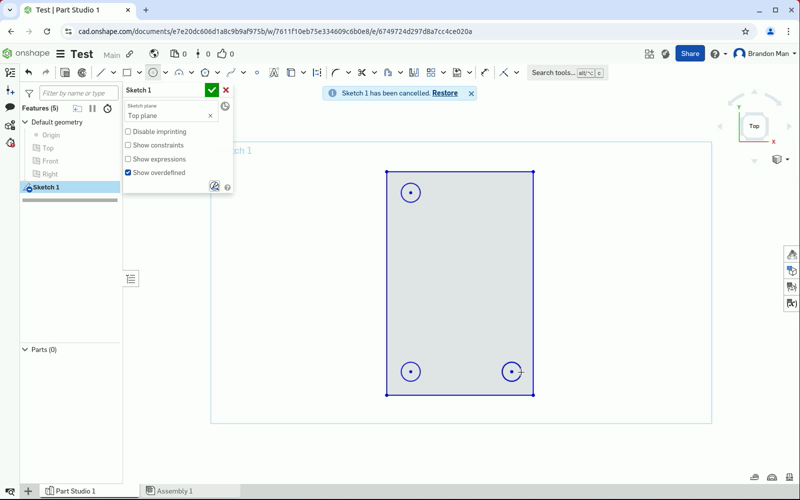
mouse_move(511, 192)
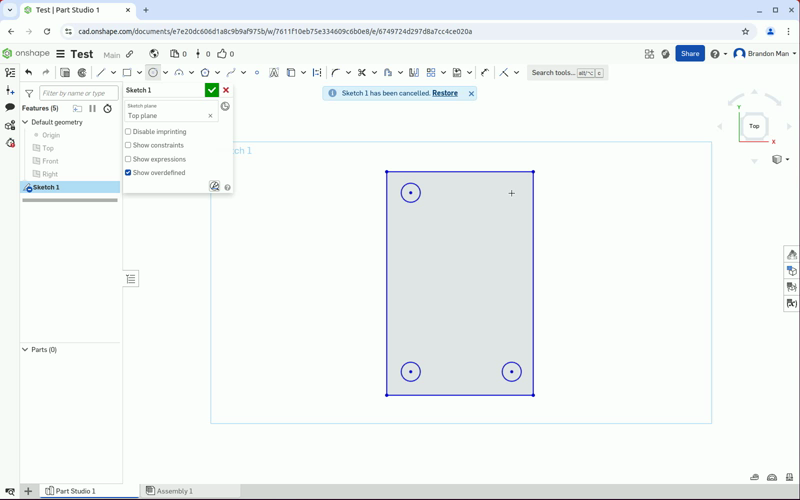
click(511, 192)
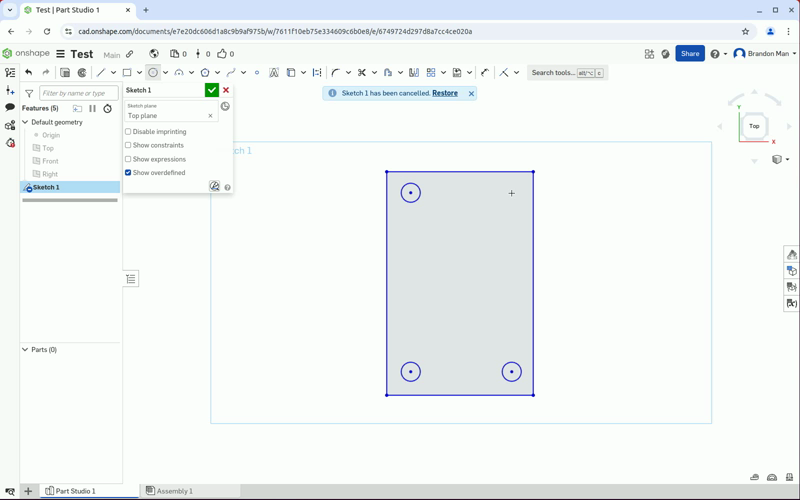
key_up(shift)
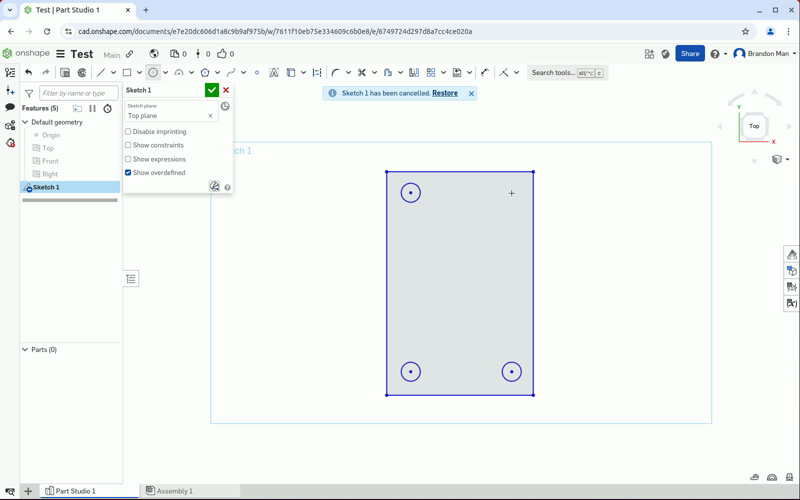
mouse_move(521, 192)
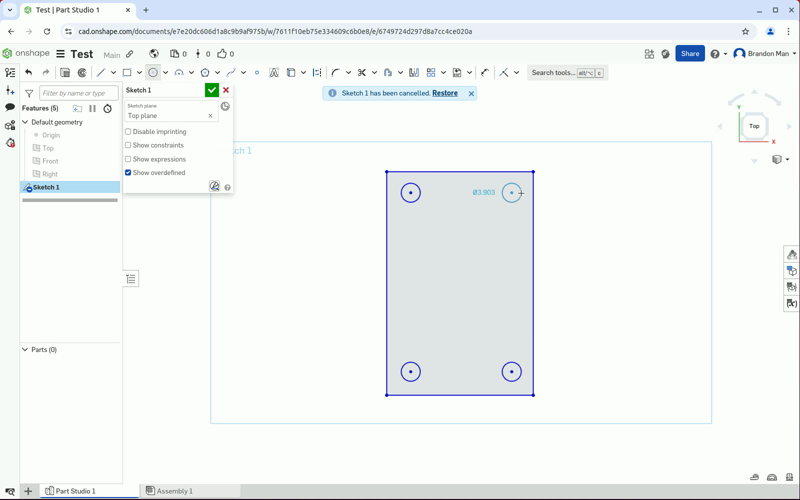
click(521, 192)
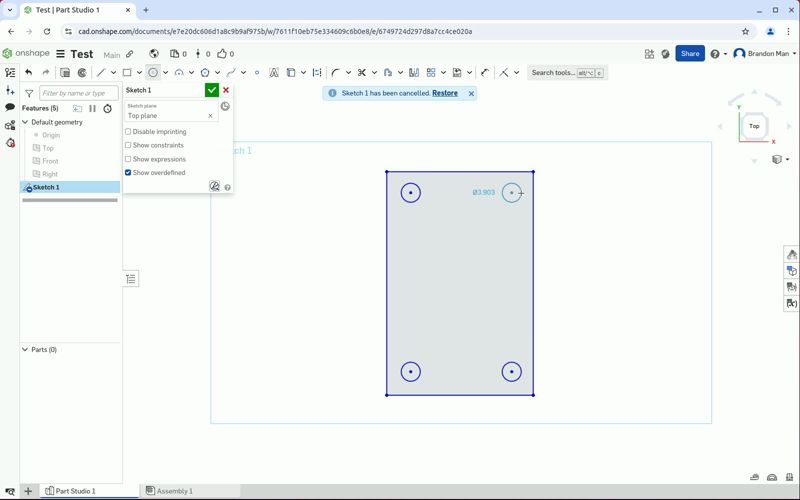
key(esc)
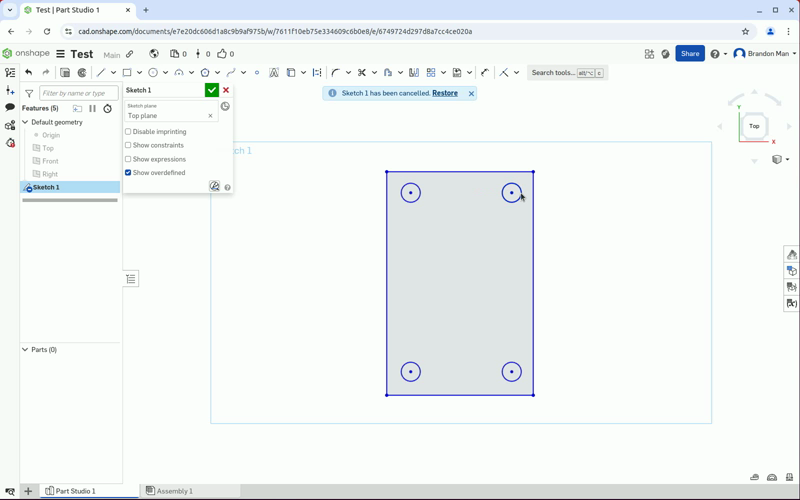
mouse_move(505, 230)
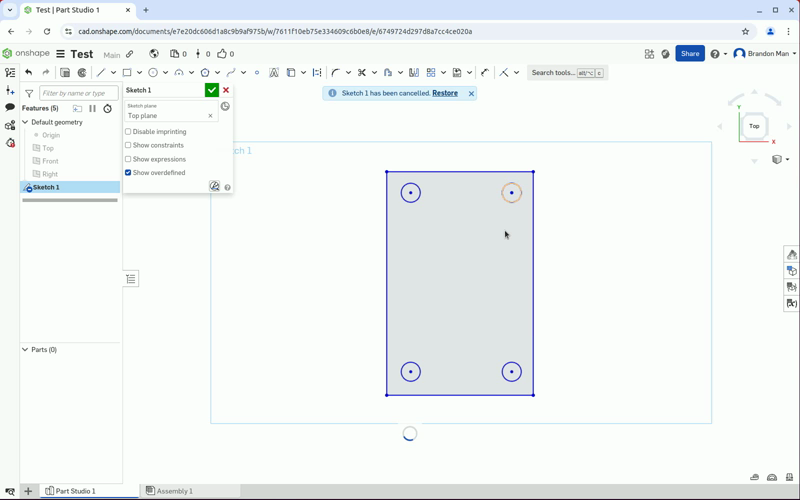
click(505, 230)
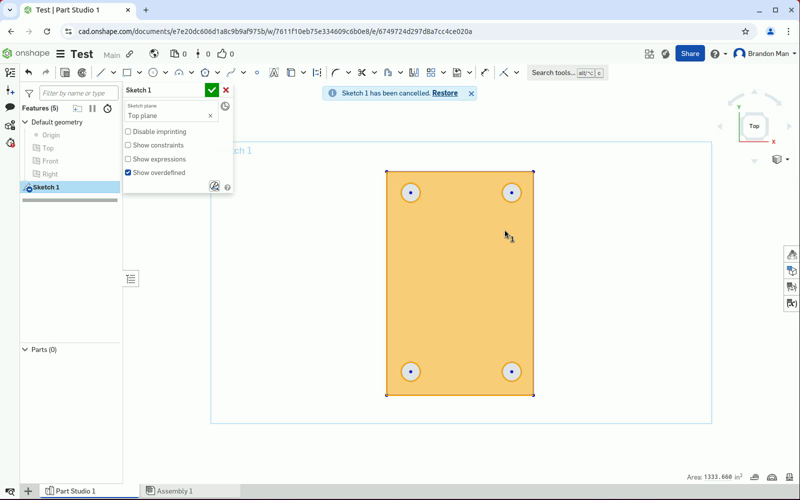
mouse_move(73, 352)
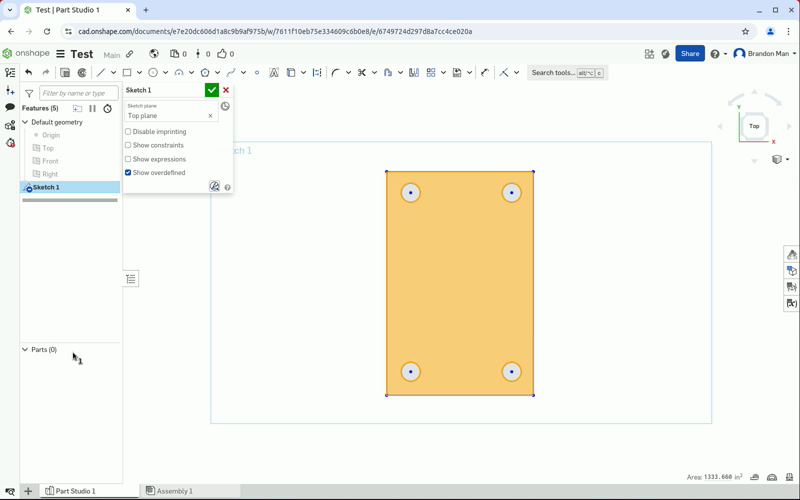
key(shift+y)
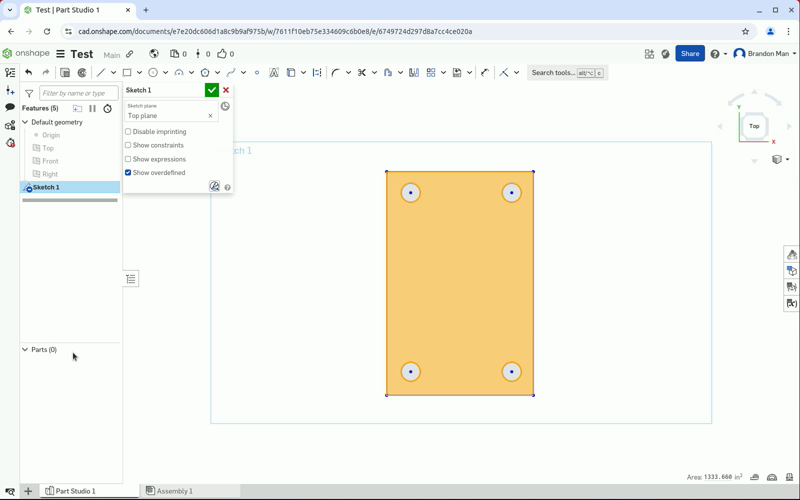
key(shift+e)
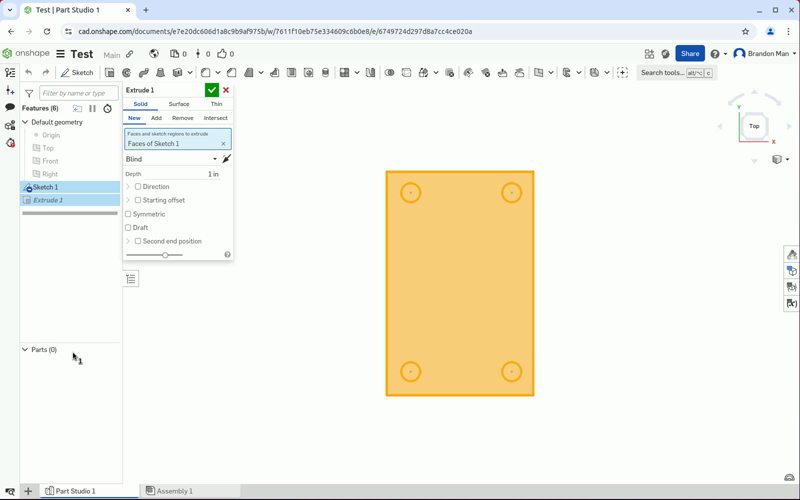
mouse_move(143, 106)
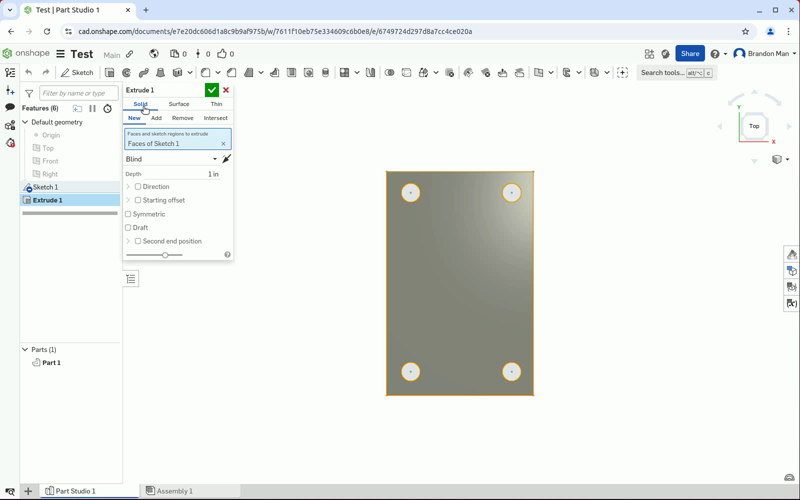
click(143, 106)
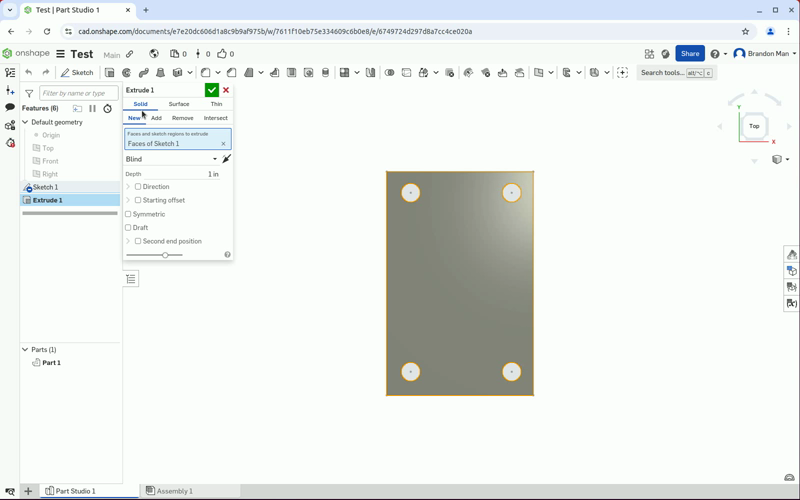
mouse_move(137, 120)
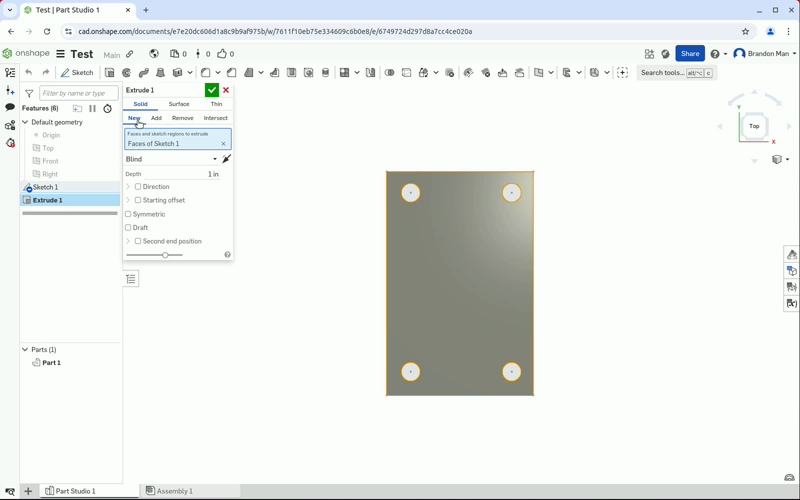
click(137, 120)
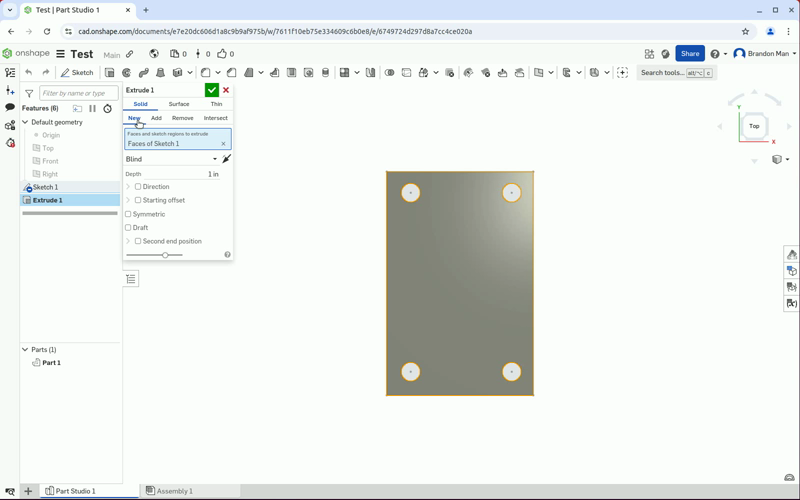
key(tab, 4)
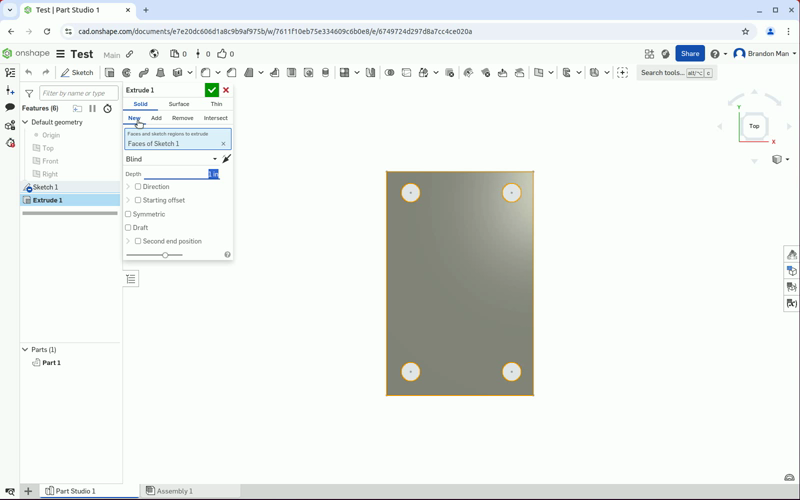
text(2.407)
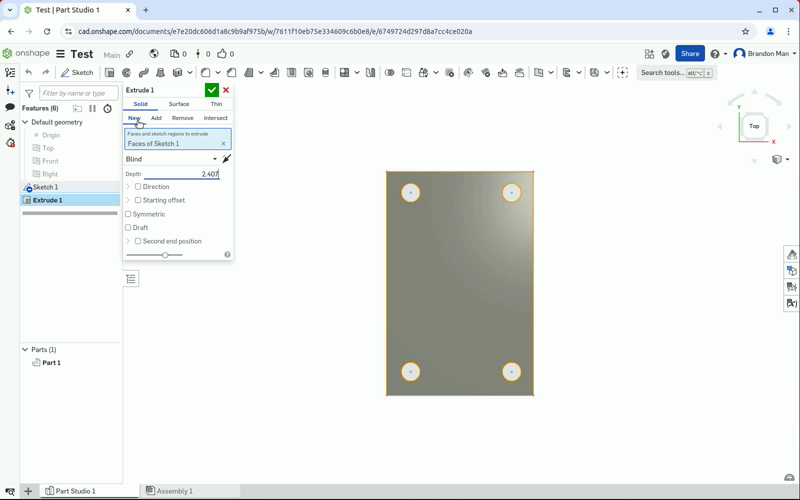
key(enter)
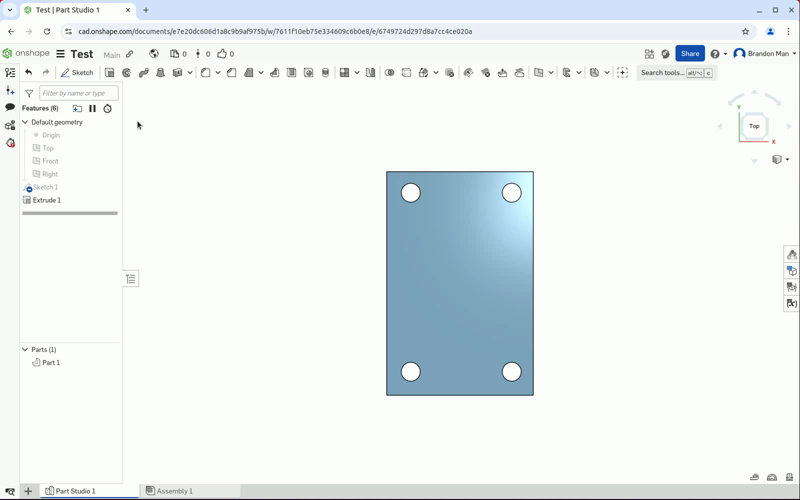
key(shift+h)
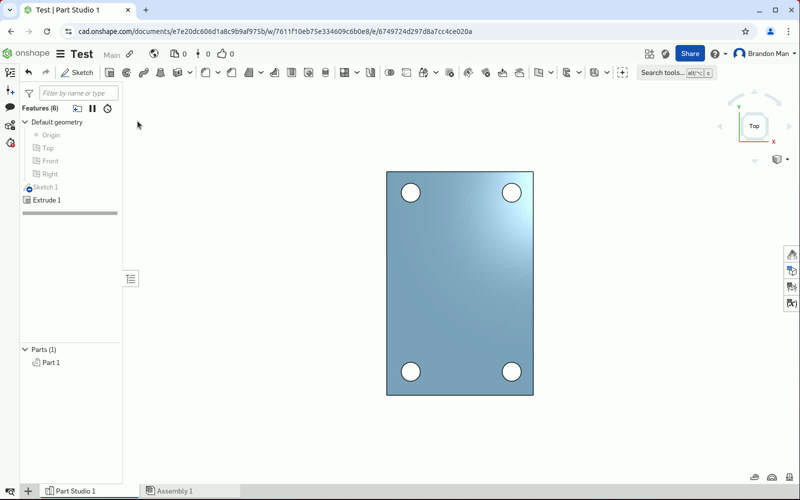
key(shift+h)
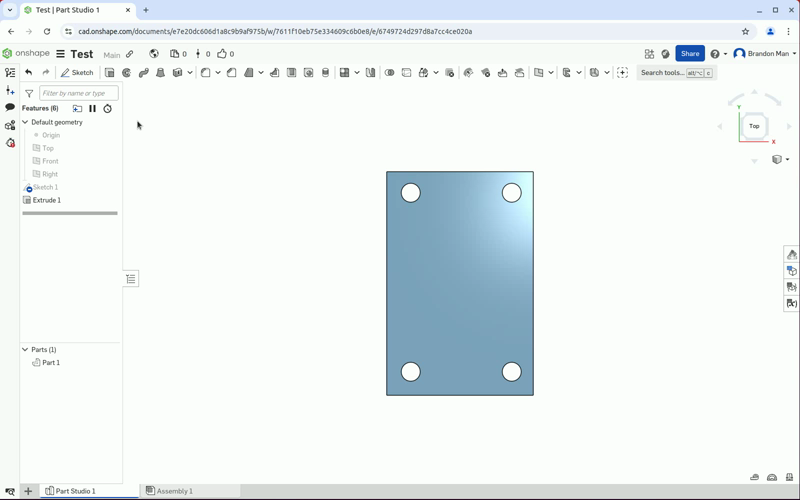
mouse_move(73, 189)
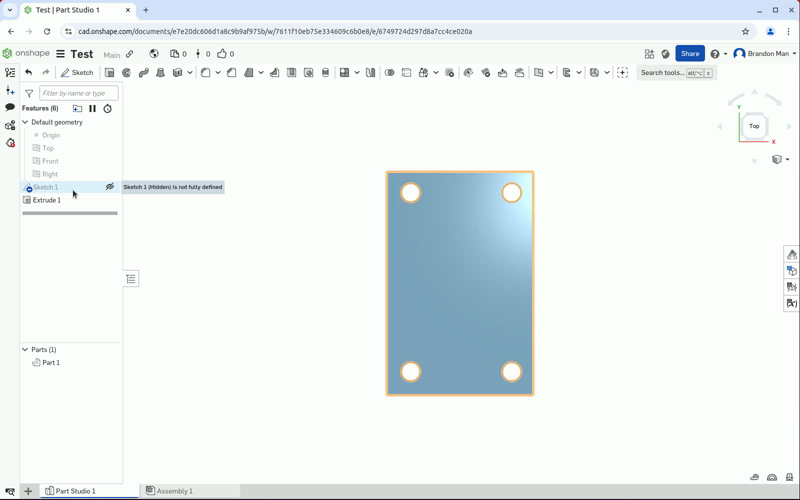
click(73, 189)
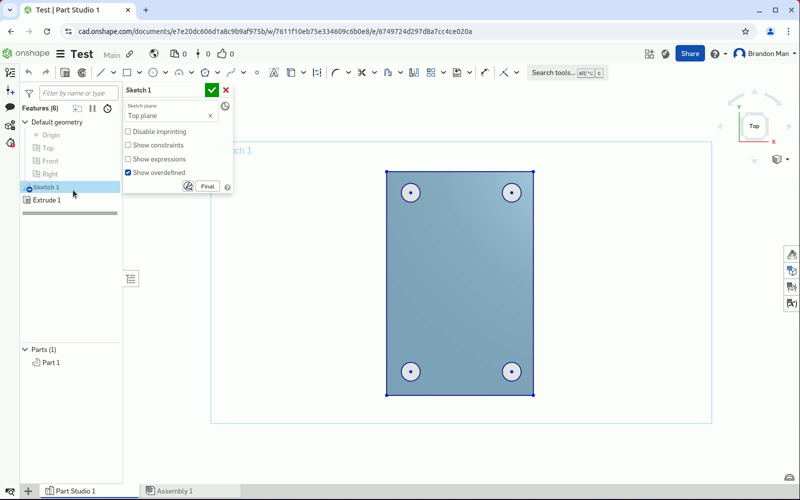
mouse_move(229, 92)
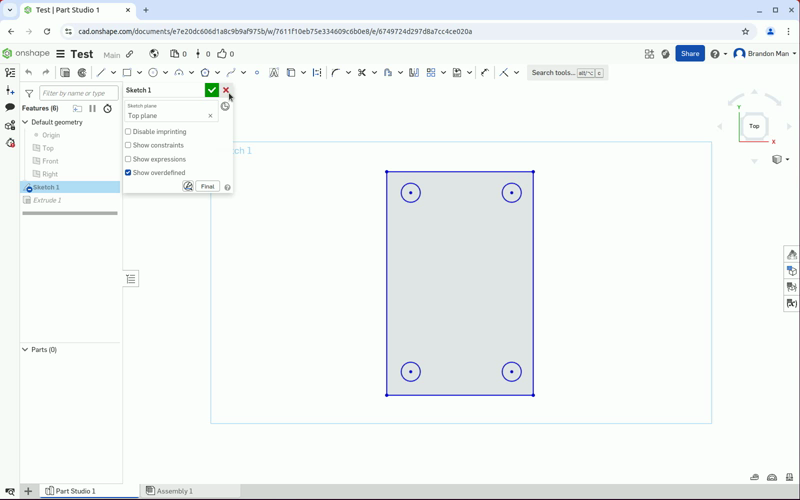
click(229, 92)
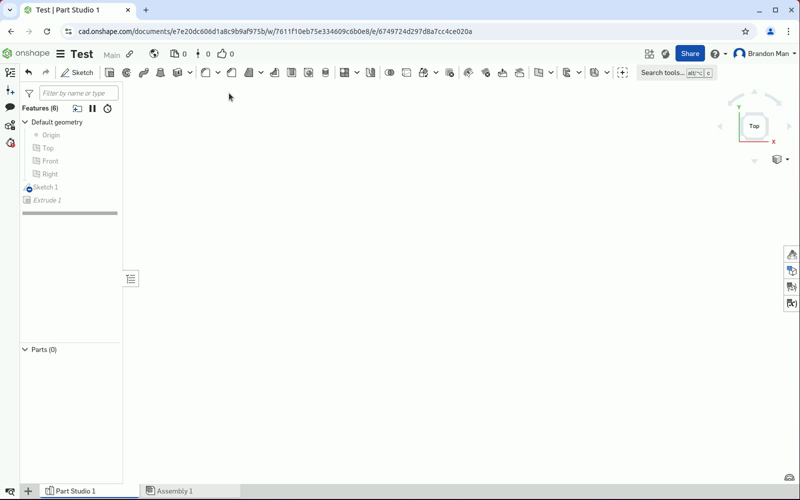
mouse_move(73, 352)
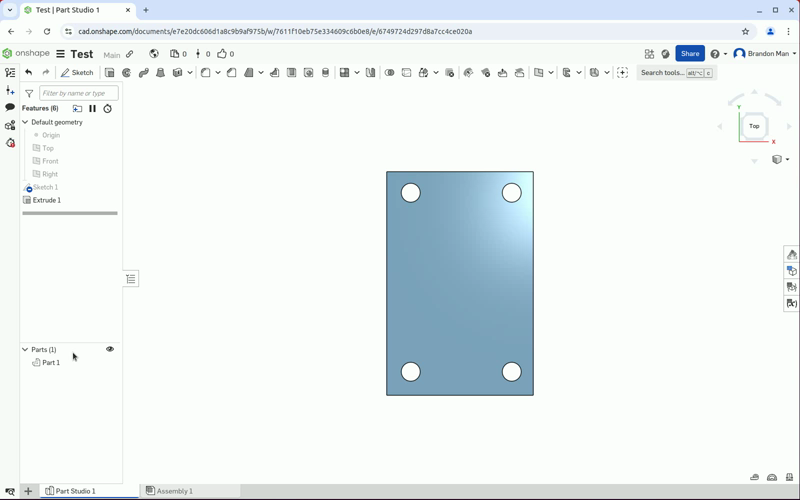
key(y)
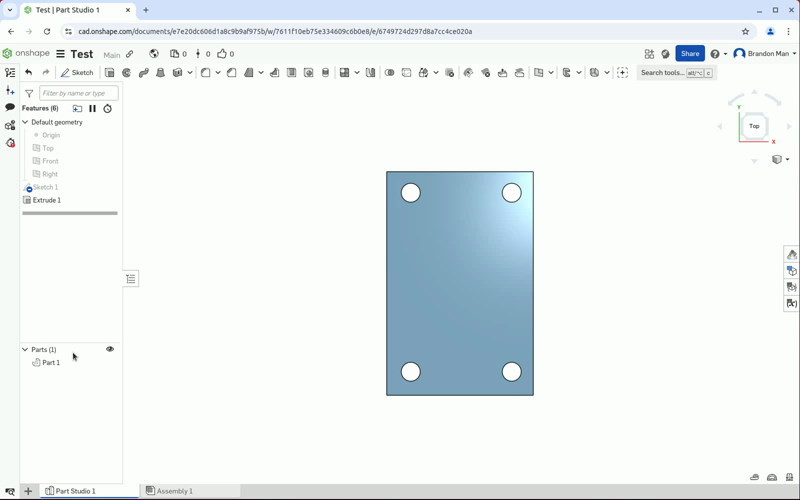
key(shift+p)
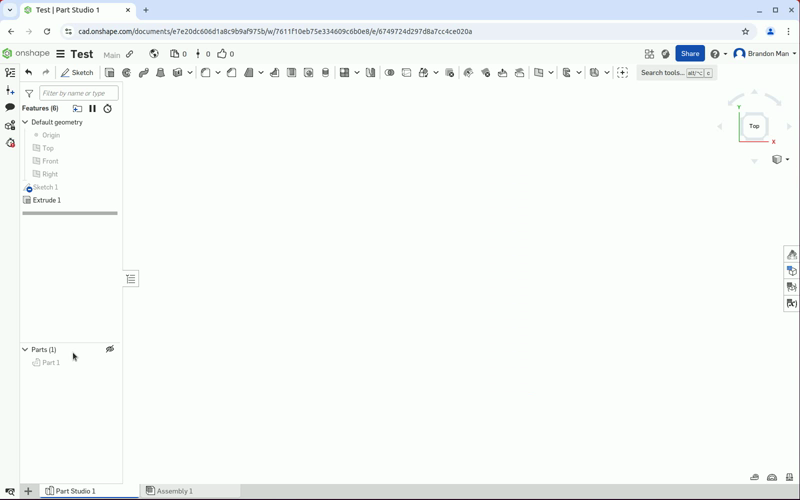
key(space)
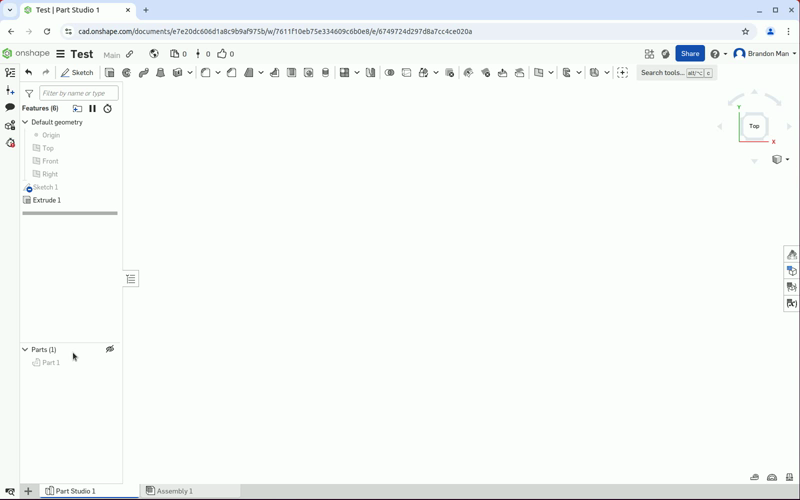
key_down(shift)
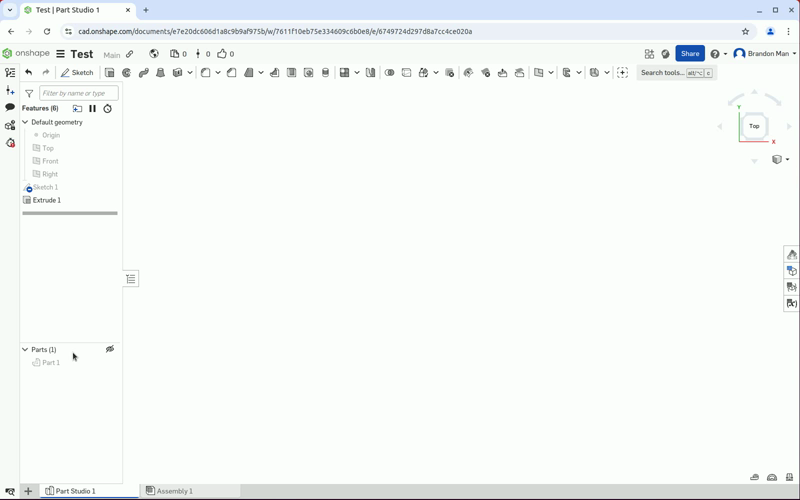
key(up)
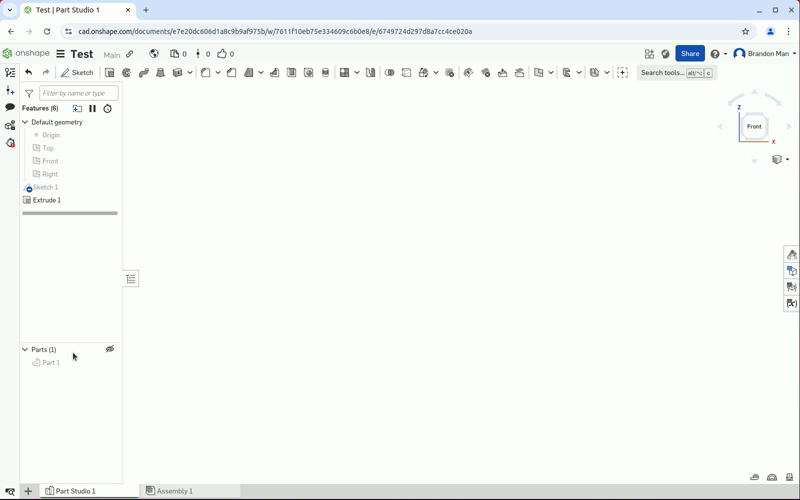
key_up(shift)
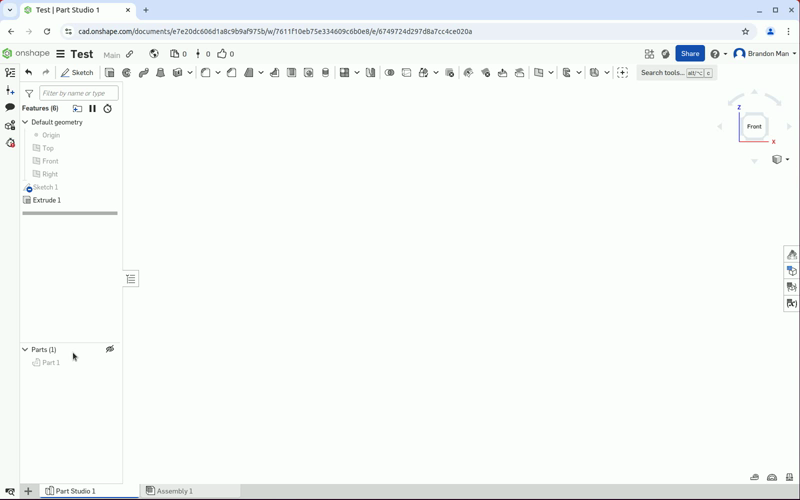
key(space)
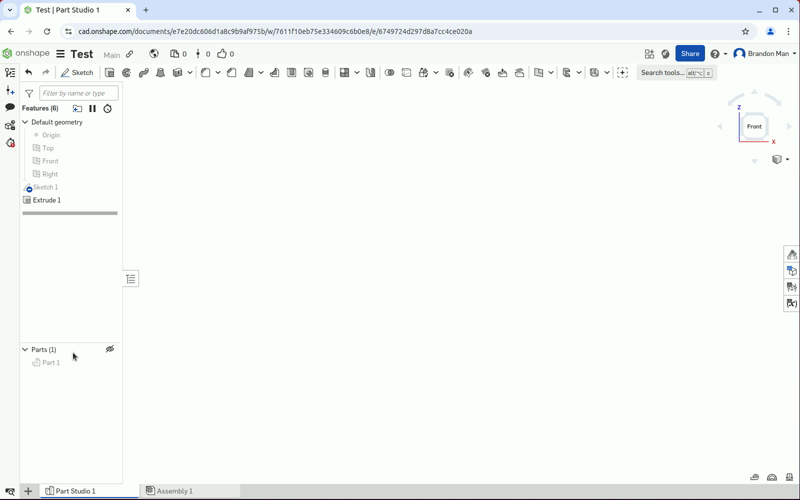
key_down(shift)
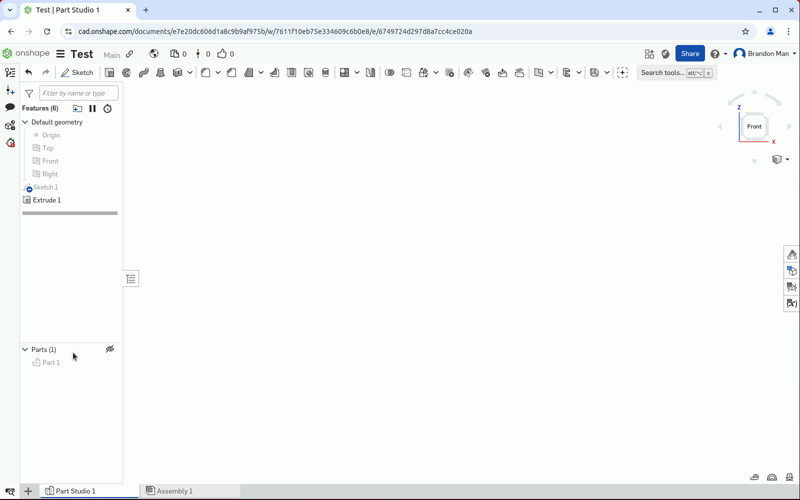
key(left)
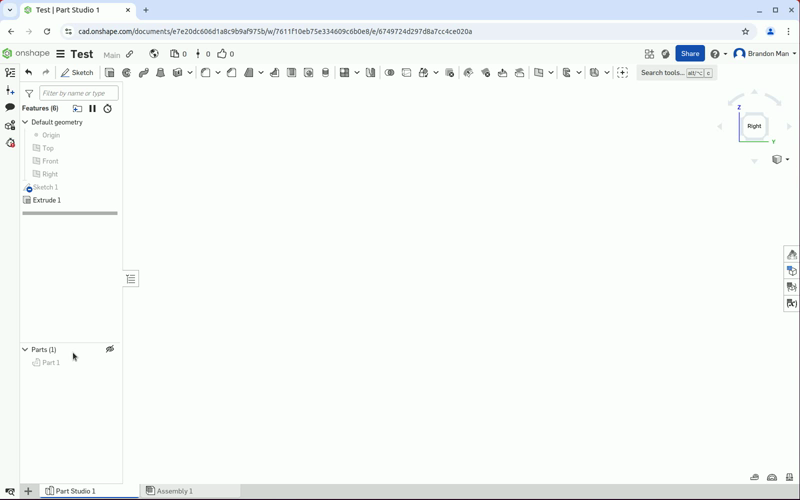
key_up(shift)
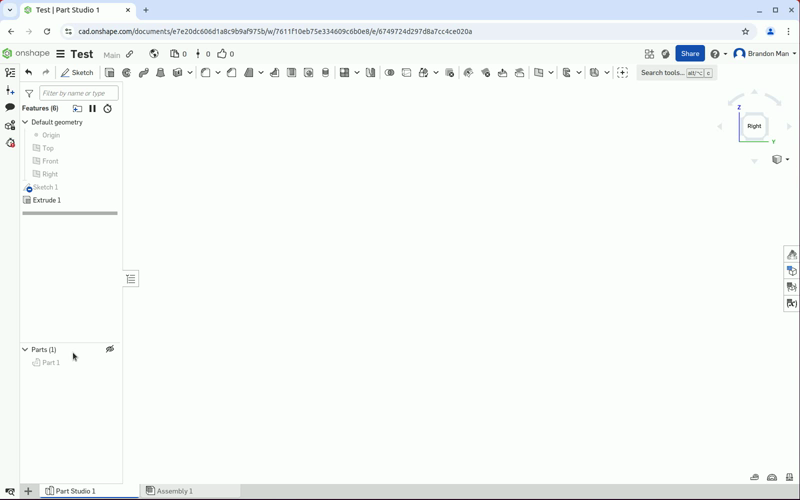
mouse_move(73, 352)
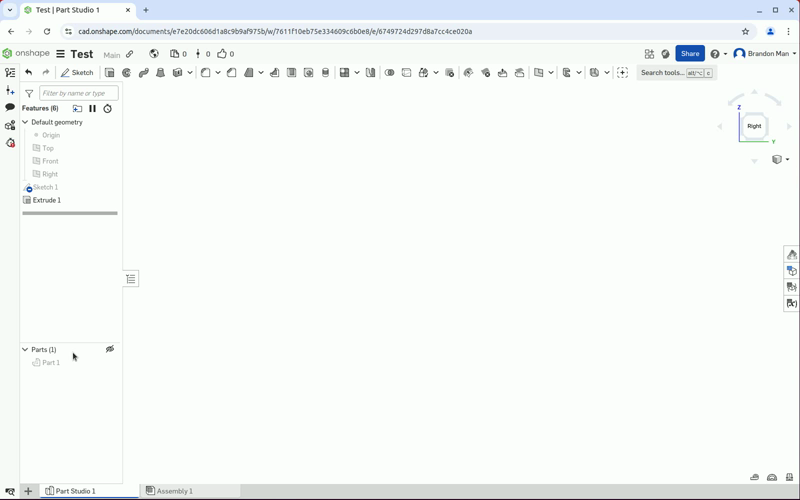
key(shift+y)
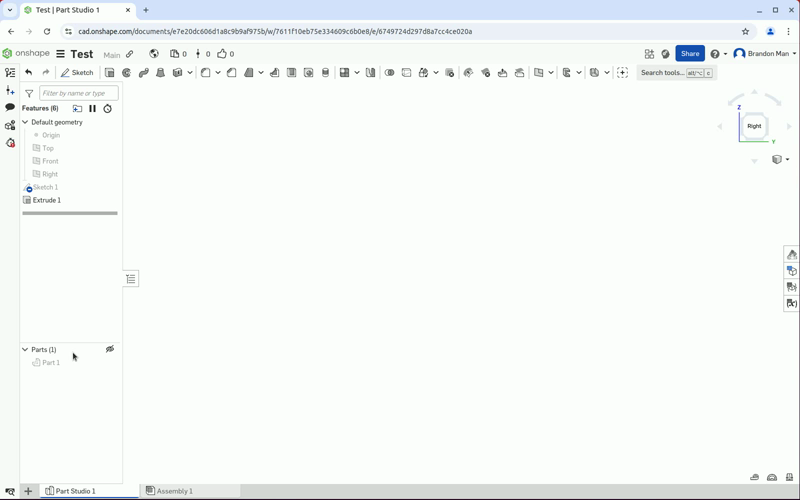
key(shift+s)
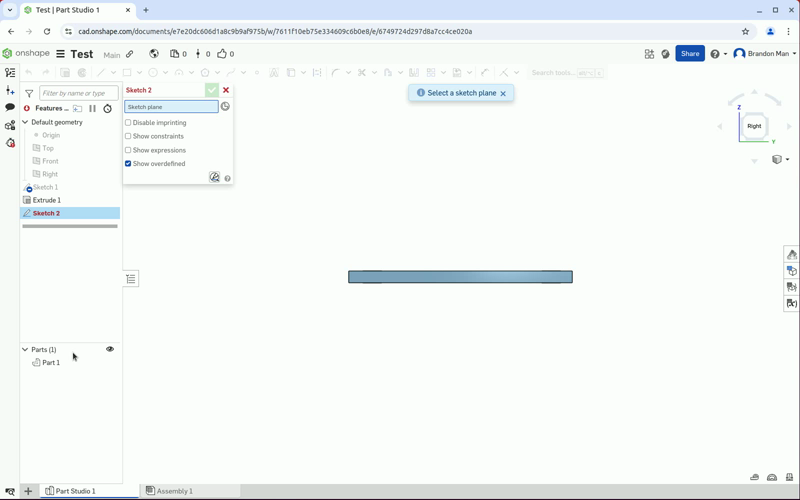
mouse_move(73, 176)
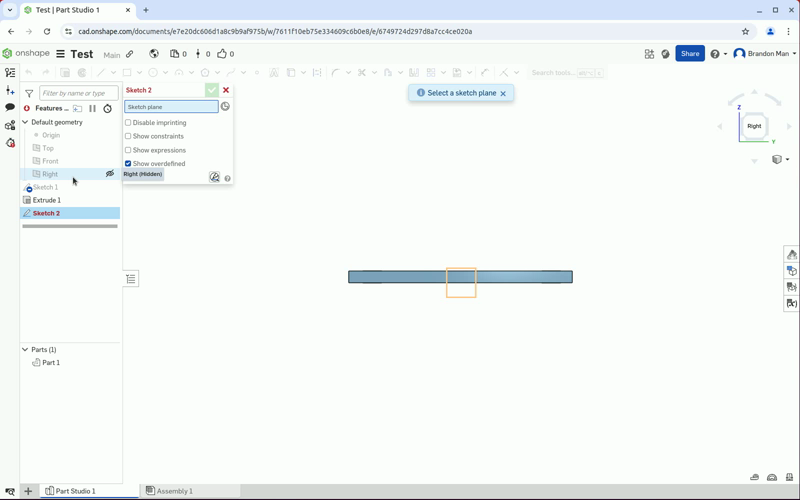
click(73, 176)
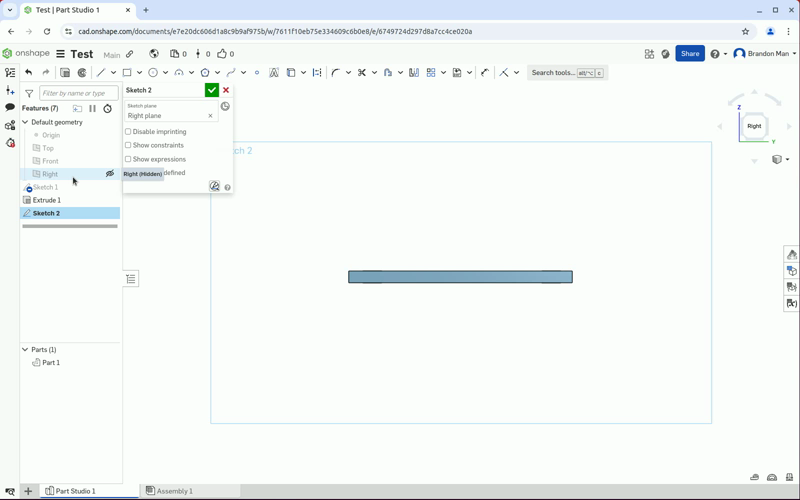
mouse_move(73, 352)
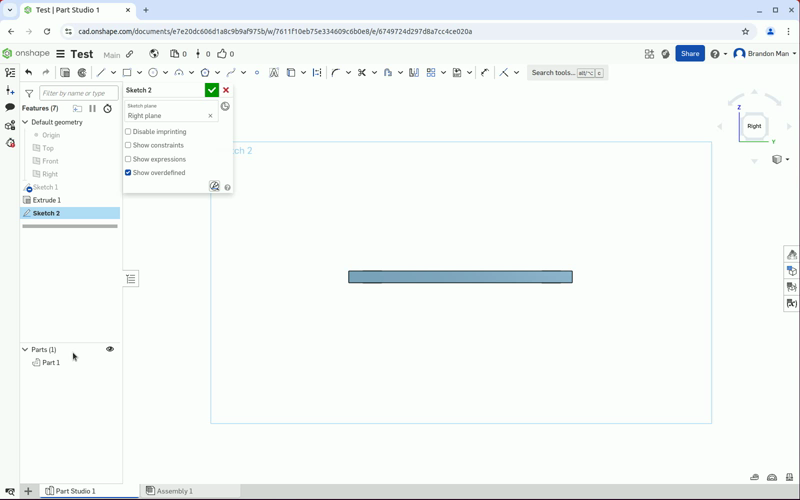
key(y)
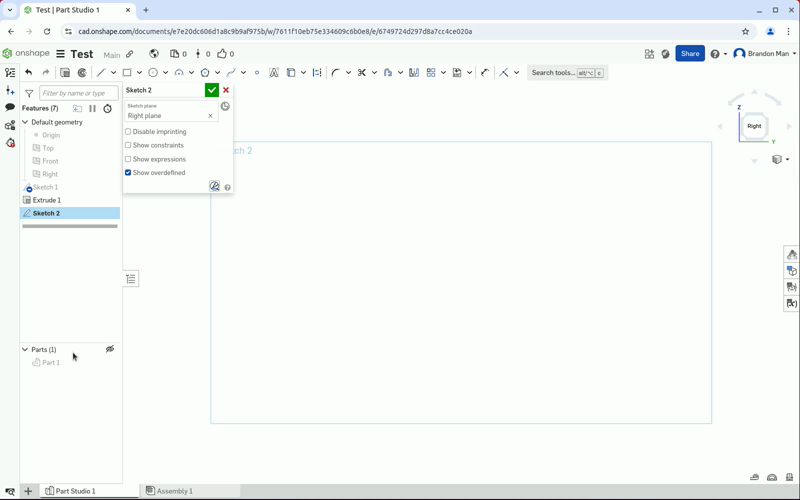
key(l)
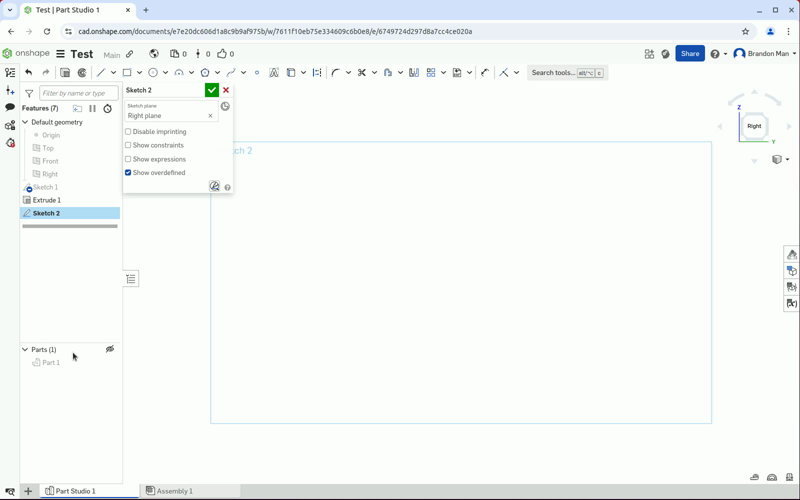
key_down(shift)
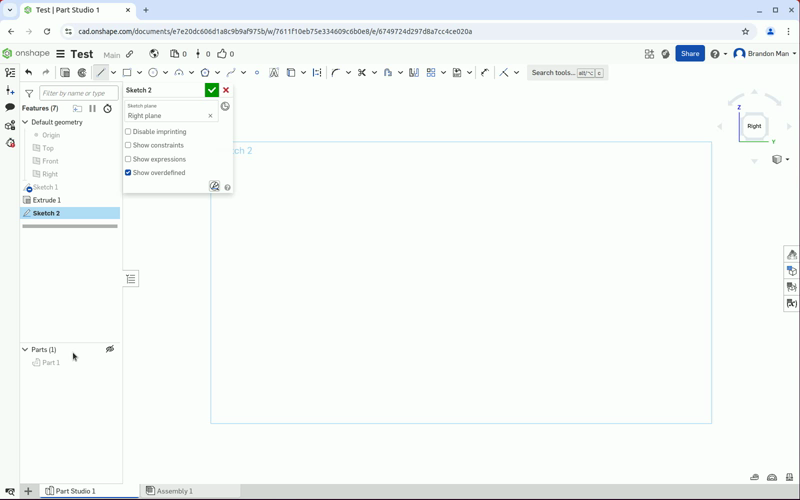
mouse_move(404, 282)
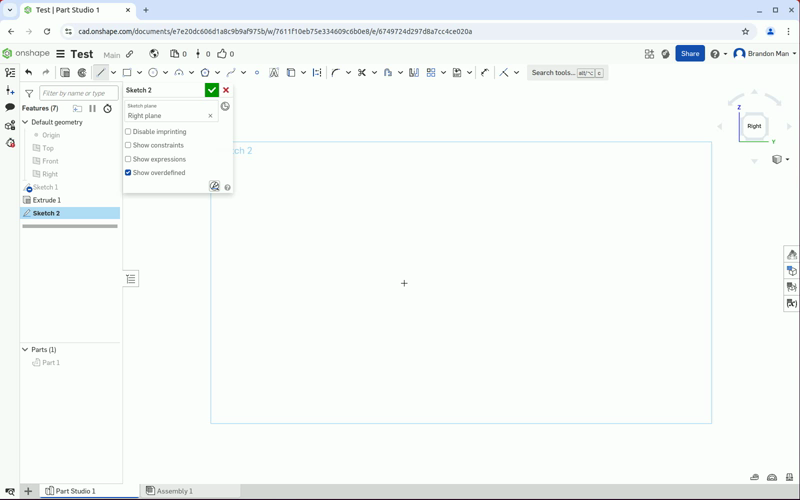
click(404, 282)
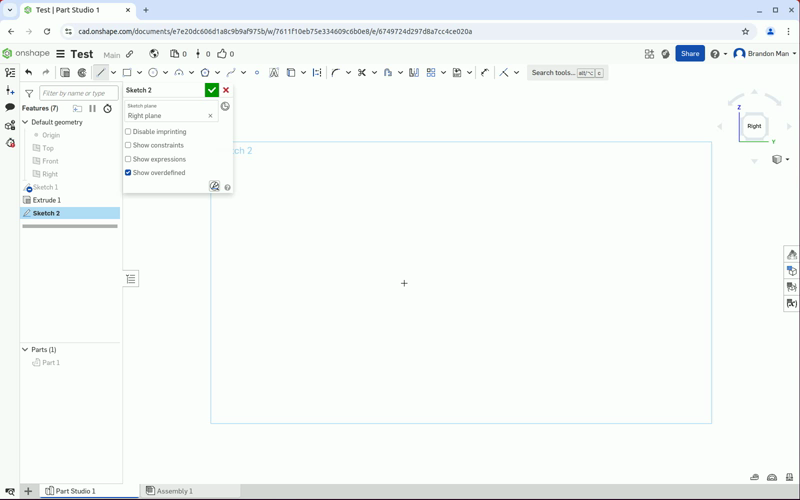
key_up(shift)
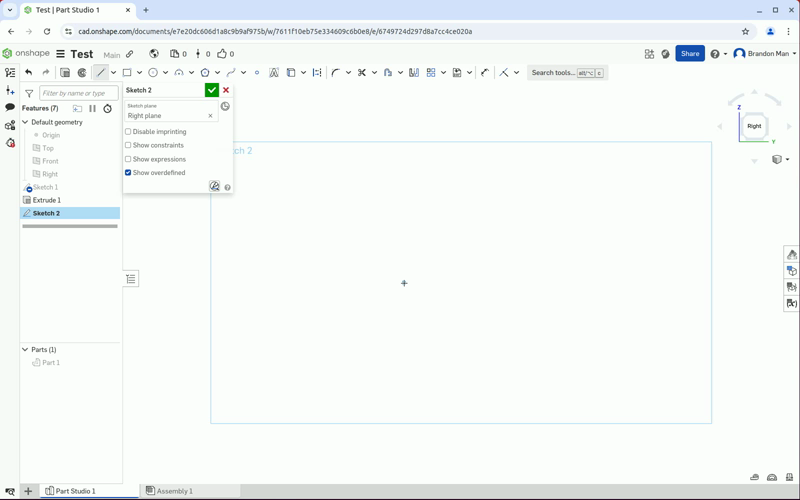
key_down(shift)
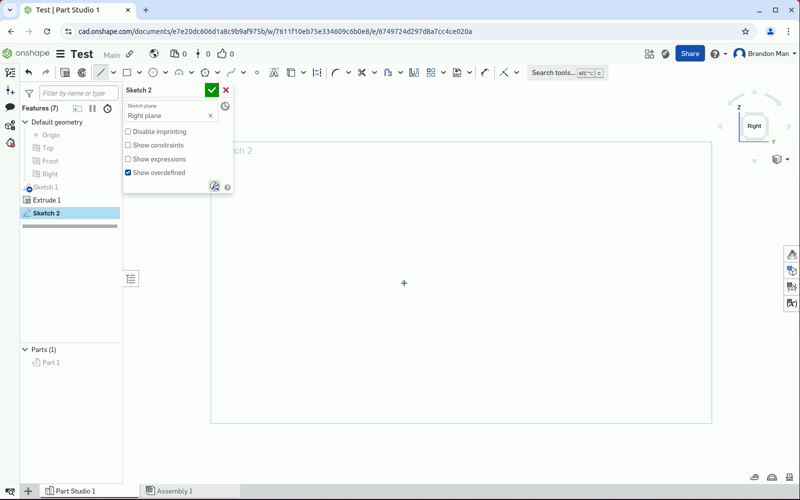
mouse_move(461, 339)
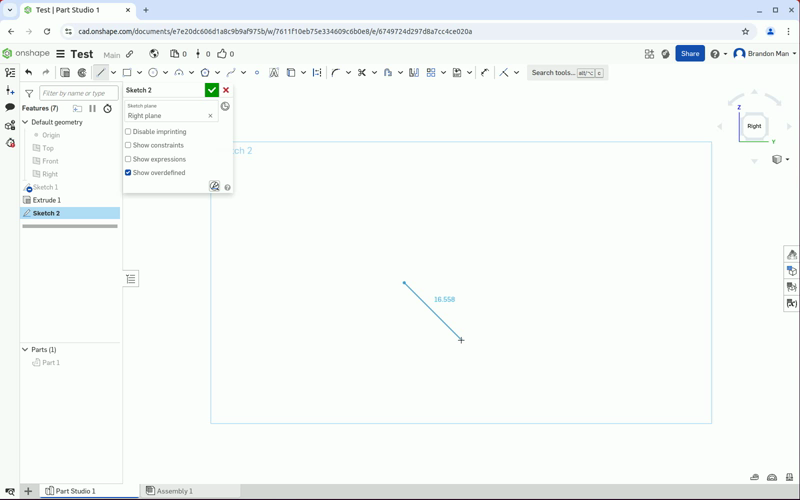
click(461, 339)
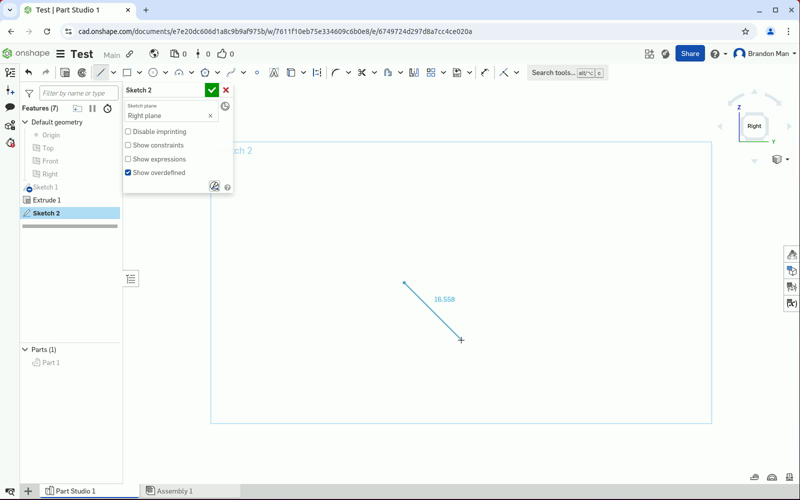
key_up(shift)
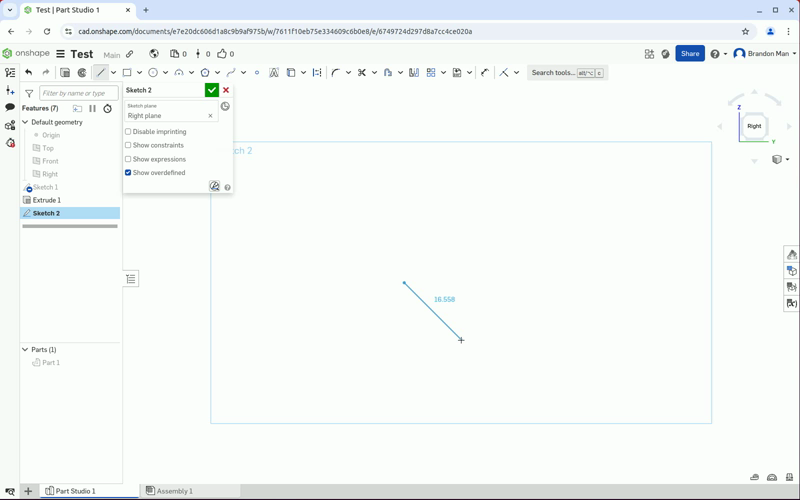
key_down(shift)
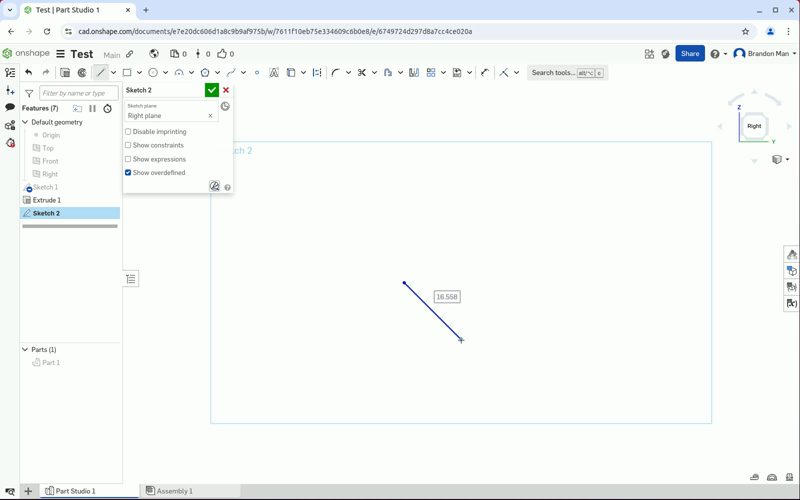
mouse_move(491, 339)
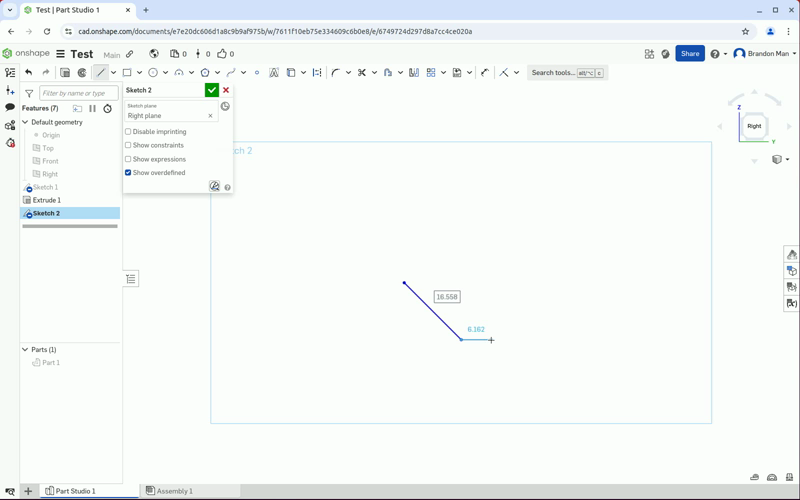
mouse_move(461, 282)
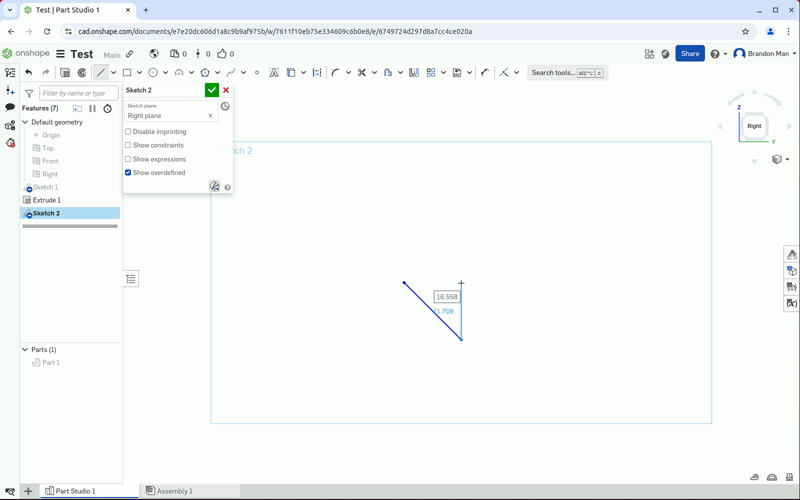
click(461, 282)
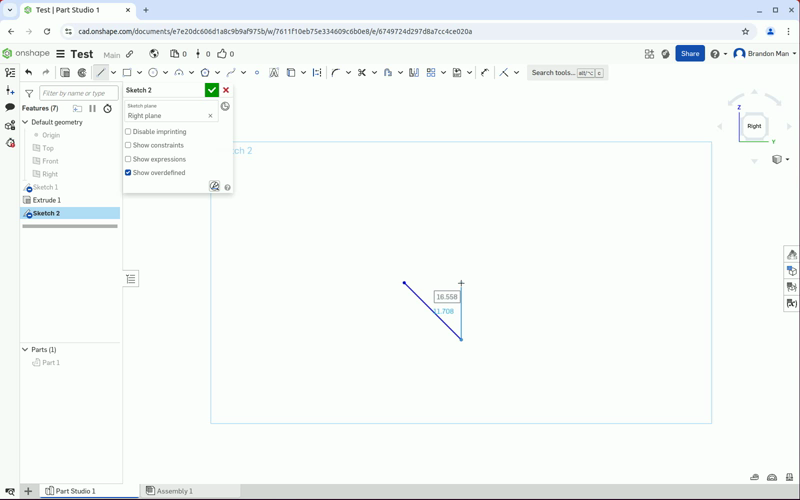
key_up(shift)
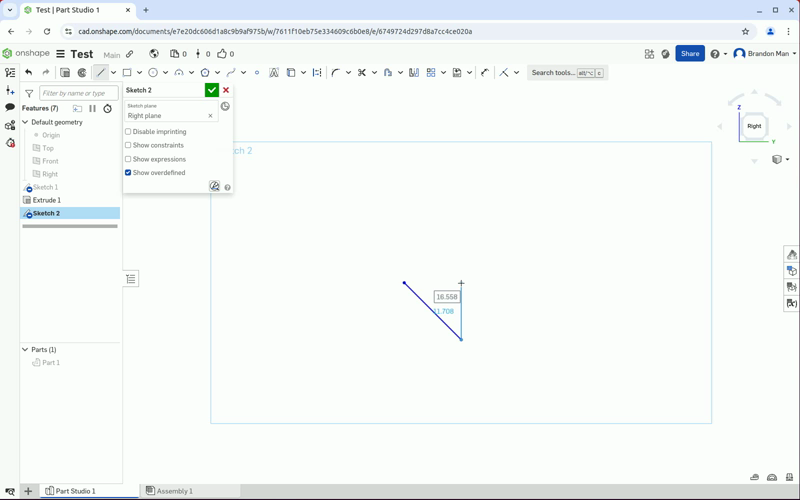
mouse_move(491, 282)
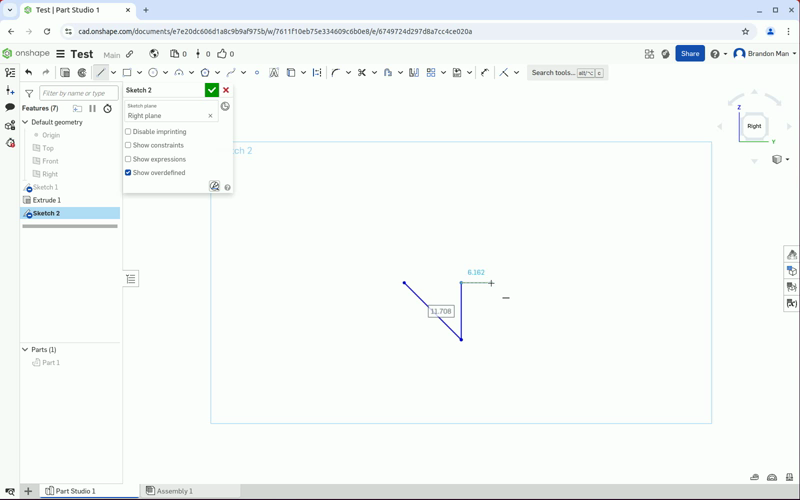
key_down(shift)
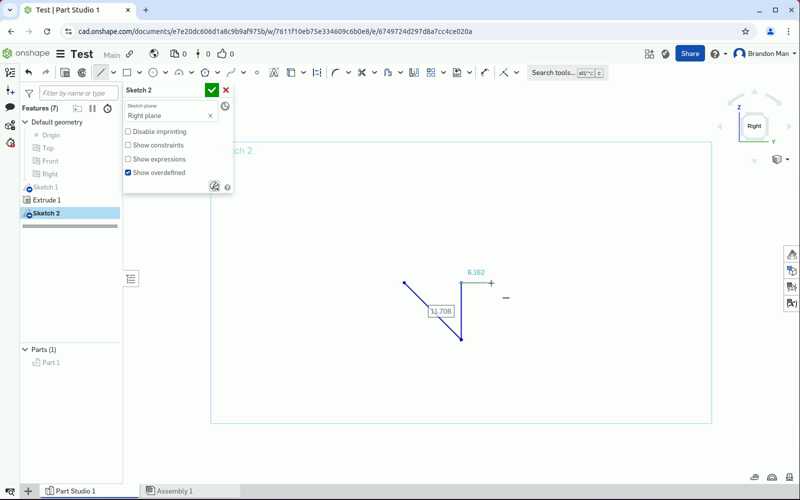
mouse_move(404, 282)
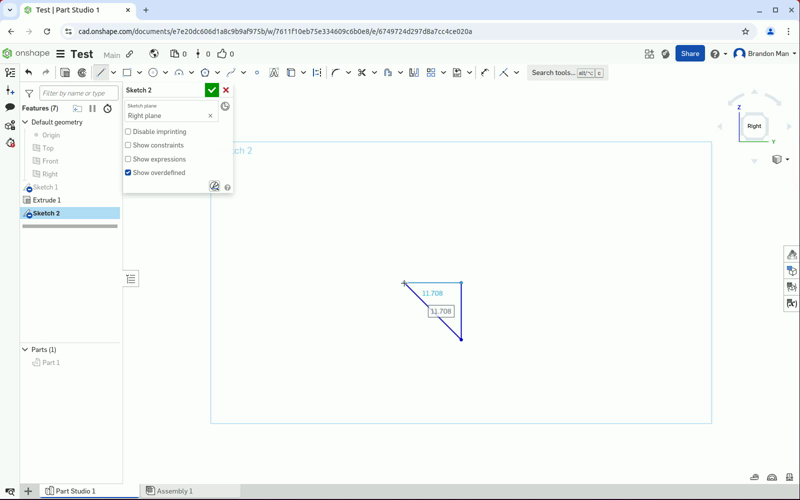
key_up(shift)
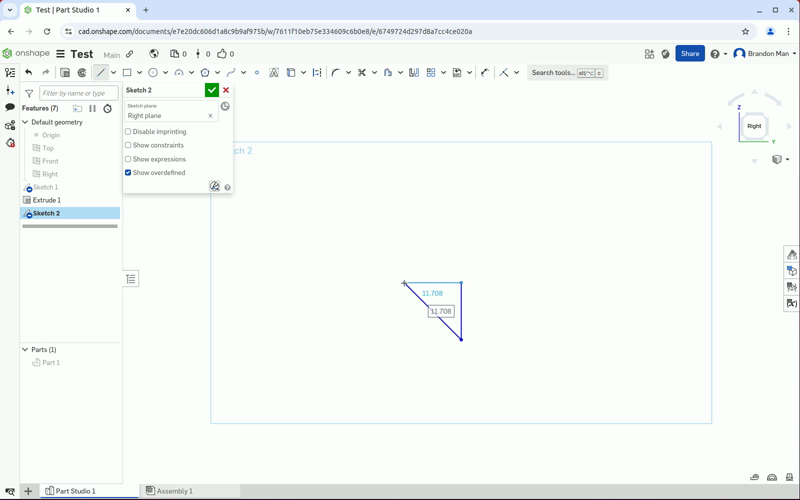
click(404, 282)
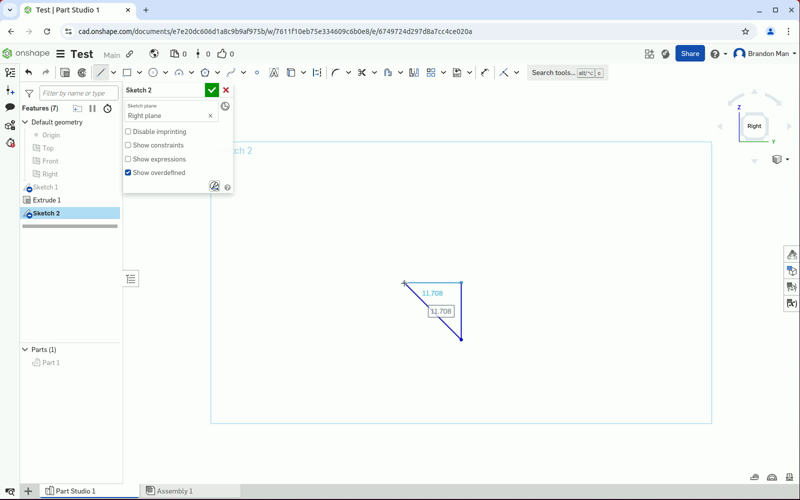
key(esc)
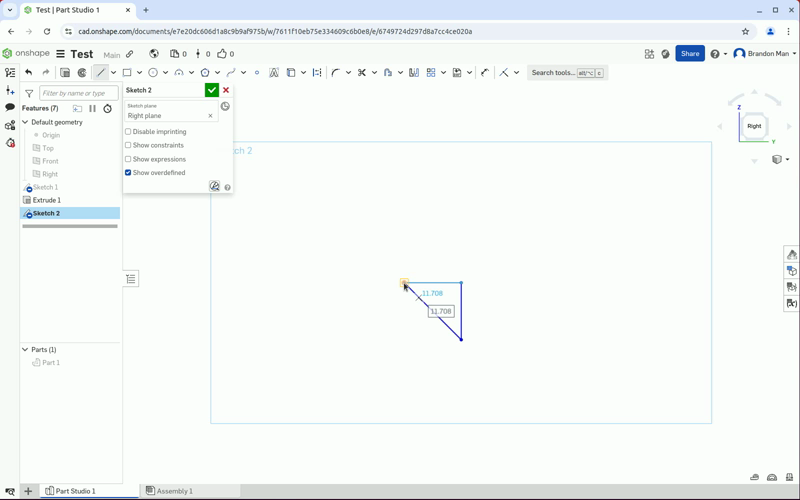
mouse_move(451, 324)
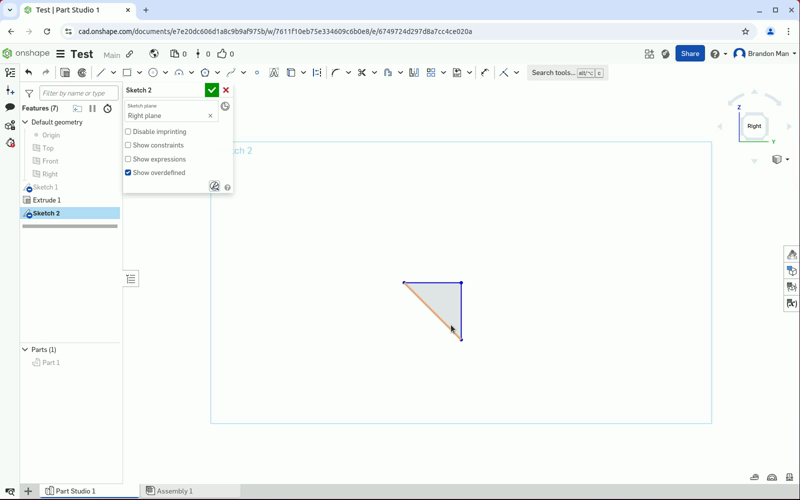
scroll(6)
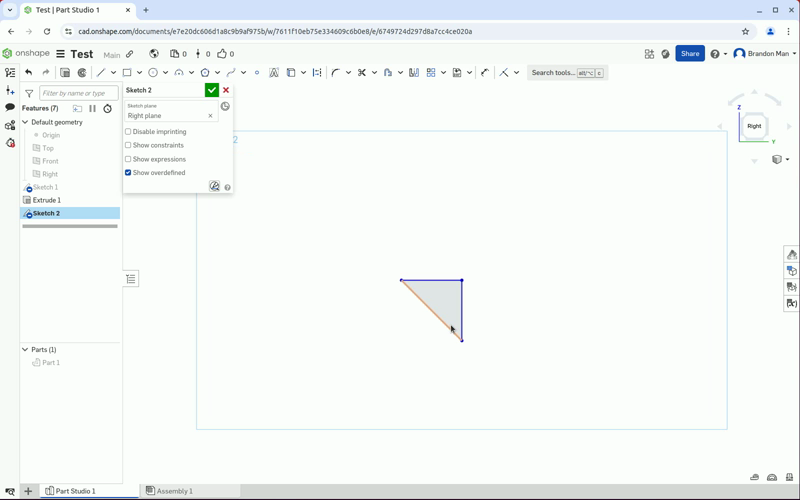
scroll(6)
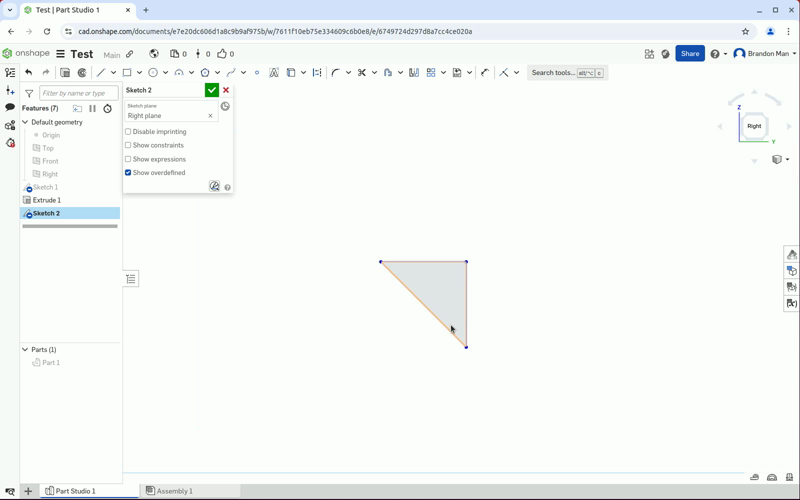
scroll(6)
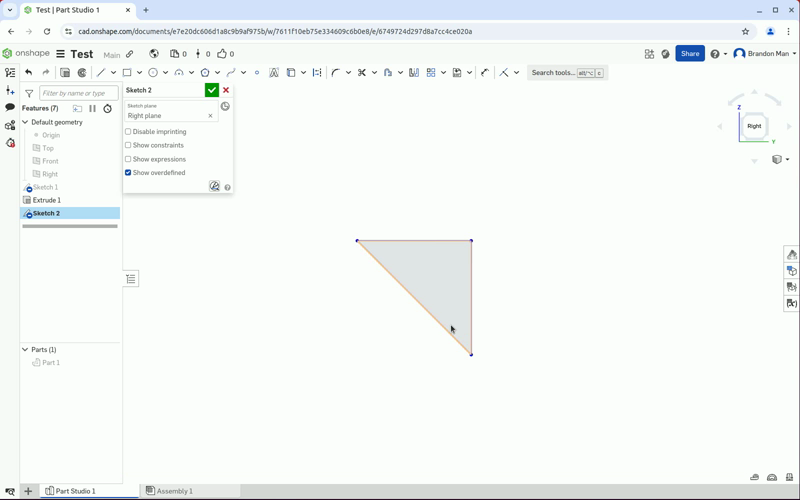
scroll(6)
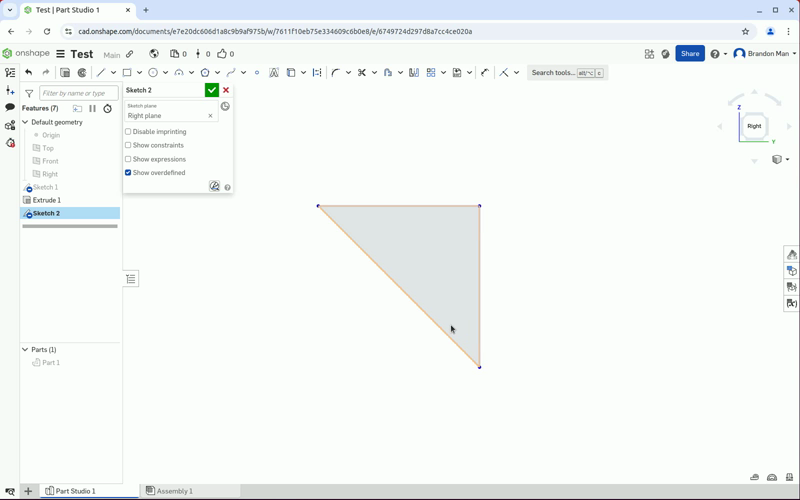
scroll(6)
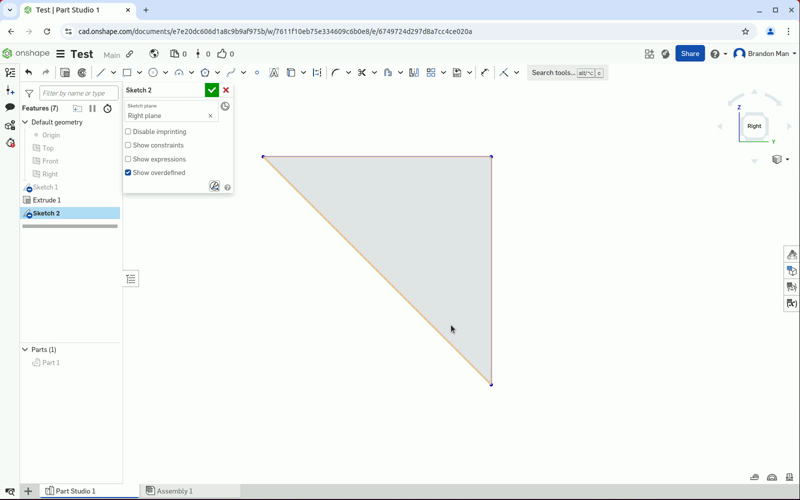
scroll(6)
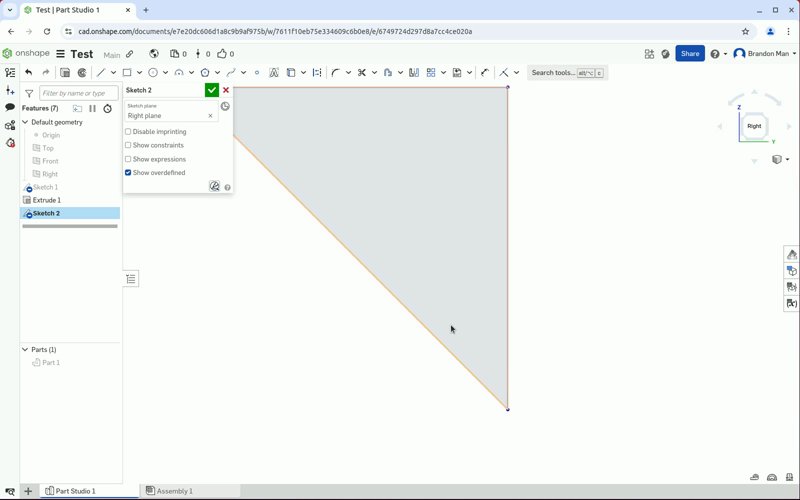
scroll(6)
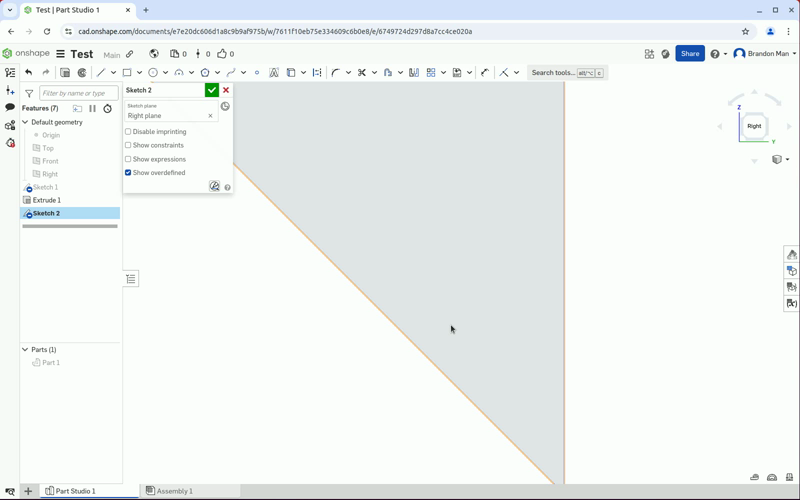
click(451, 324)
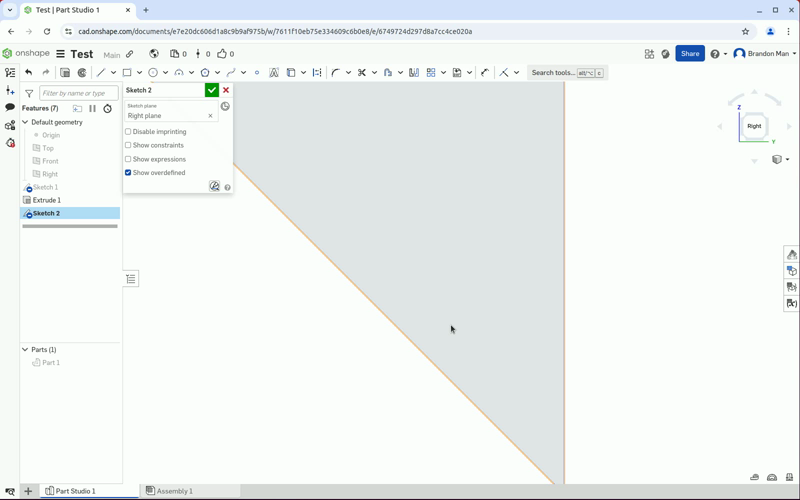
scroll(-6)
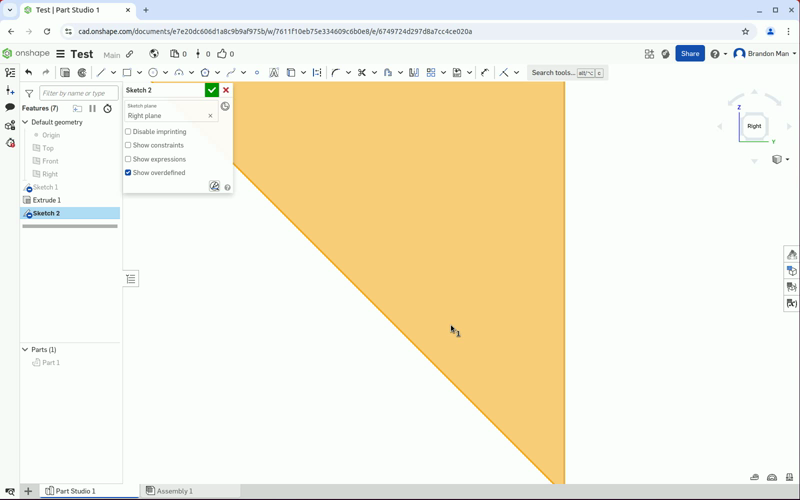
scroll(-6)
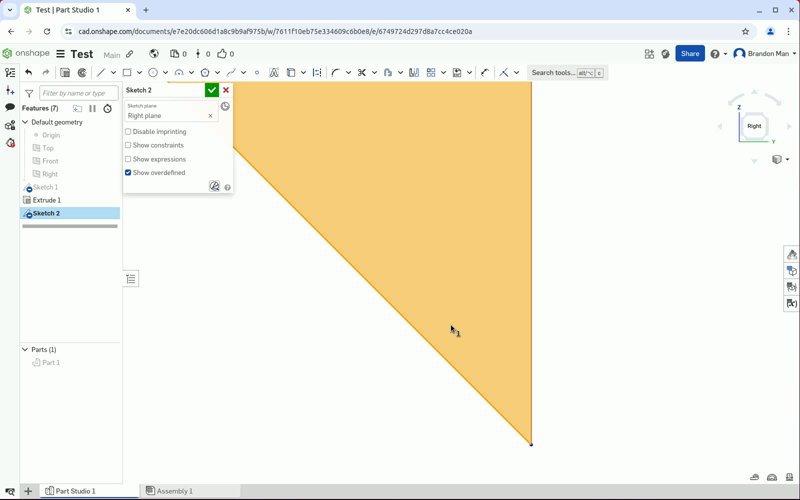
scroll(-6)
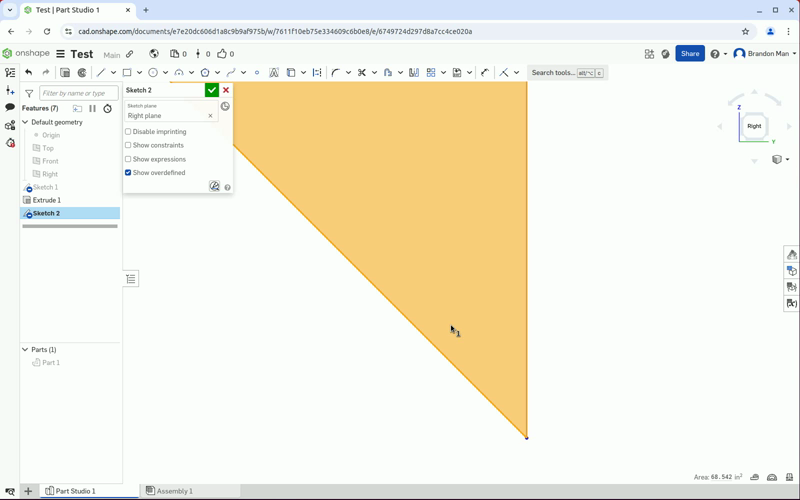
scroll(-6)
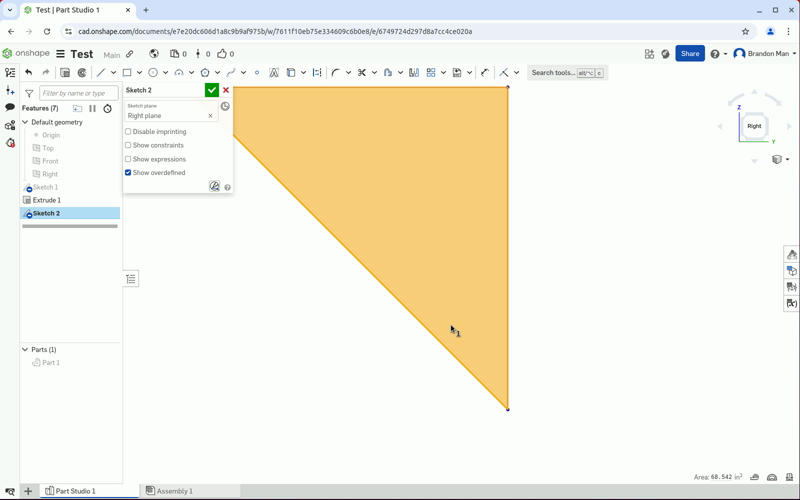
scroll(-6)
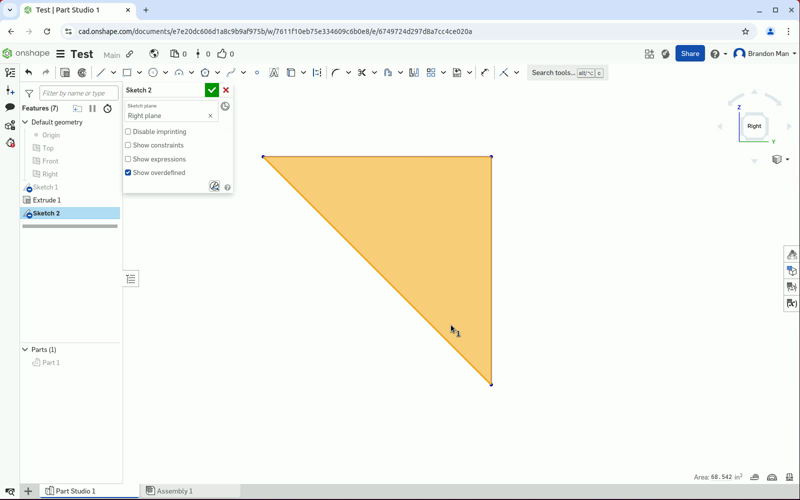
scroll(-6)
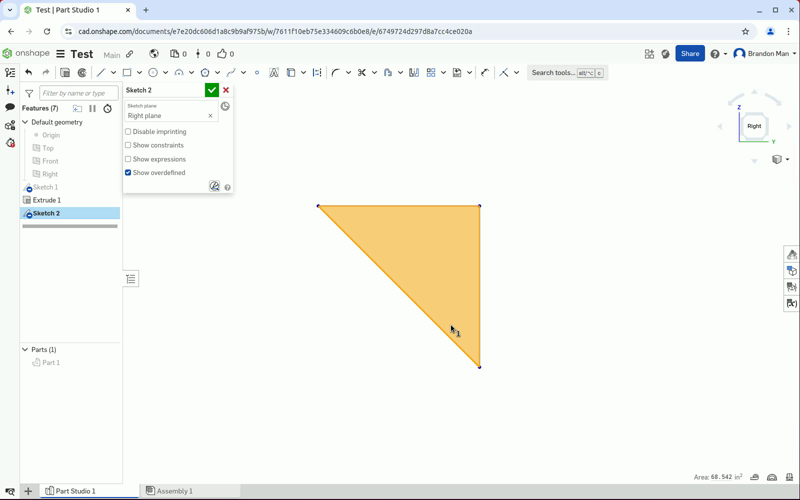
scroll(-6)
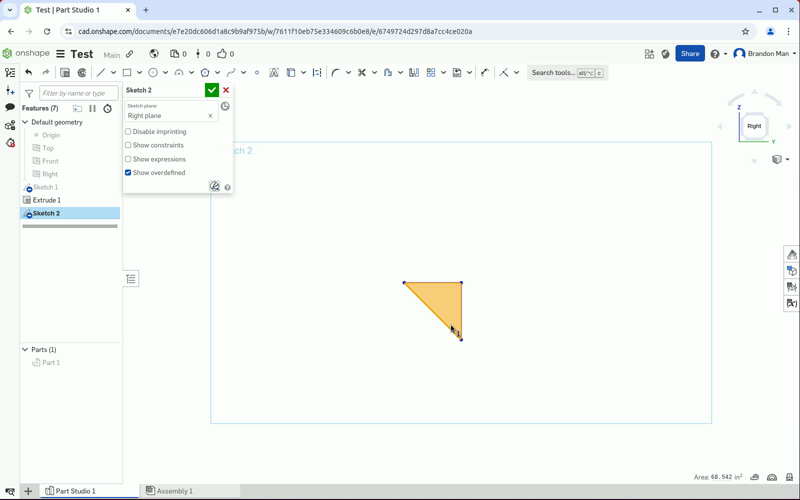
mouse_move(73, 352)
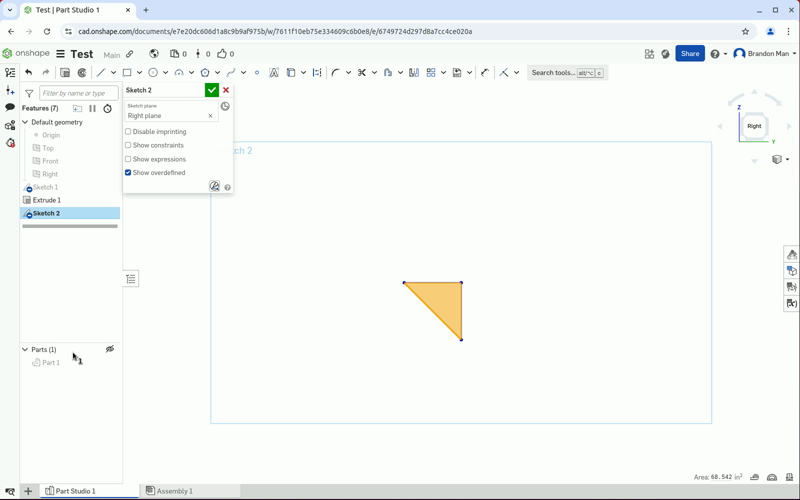
key(shift+y)
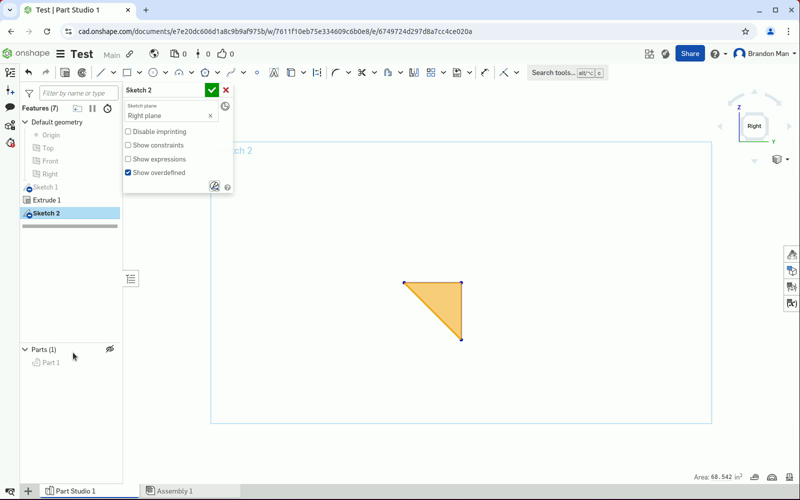
key(shift+e)
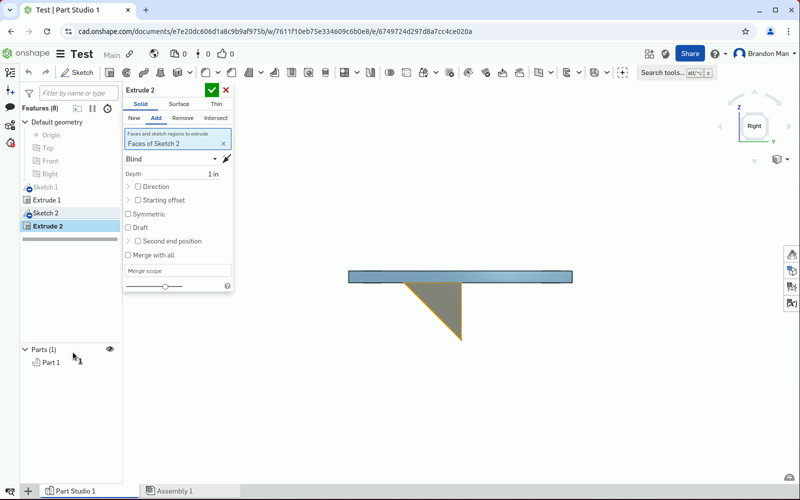
mouse_move(143, 106)
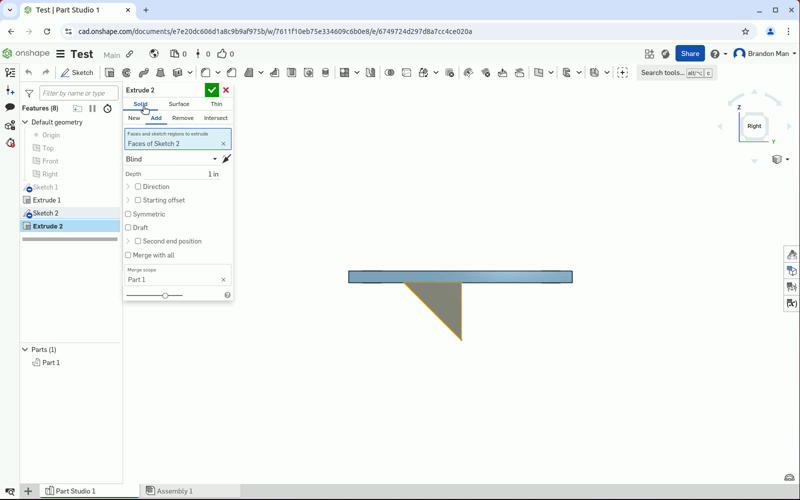
click(143, 106)
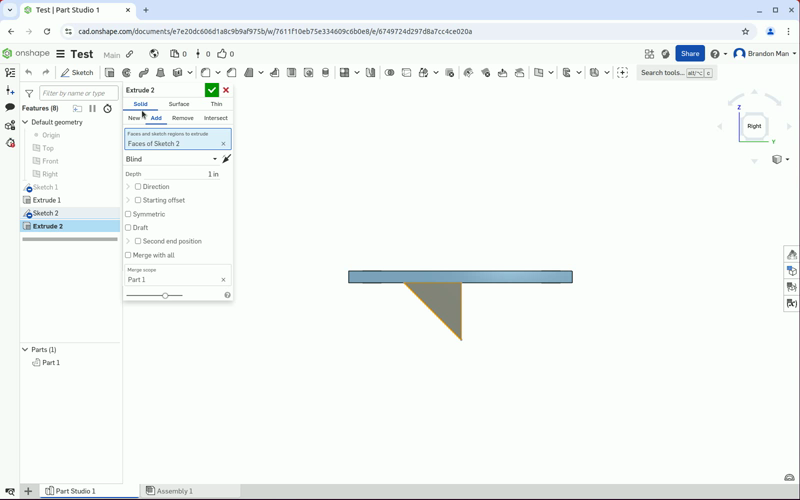
mouse_move(137, 120)
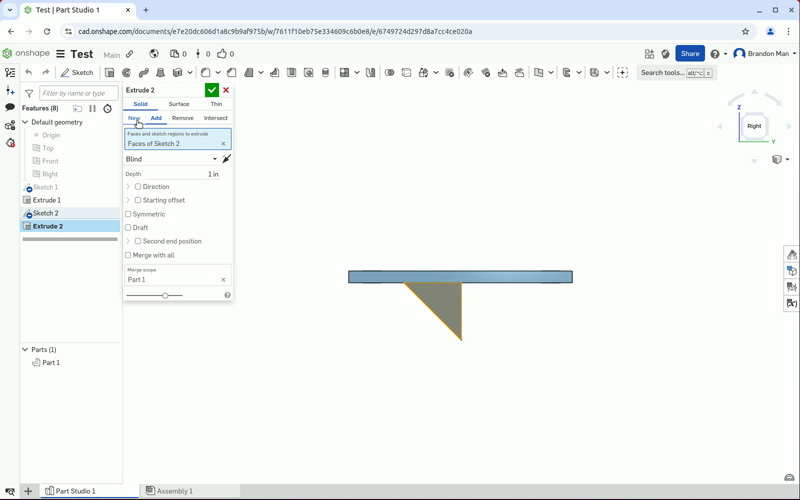
click(137, 120)
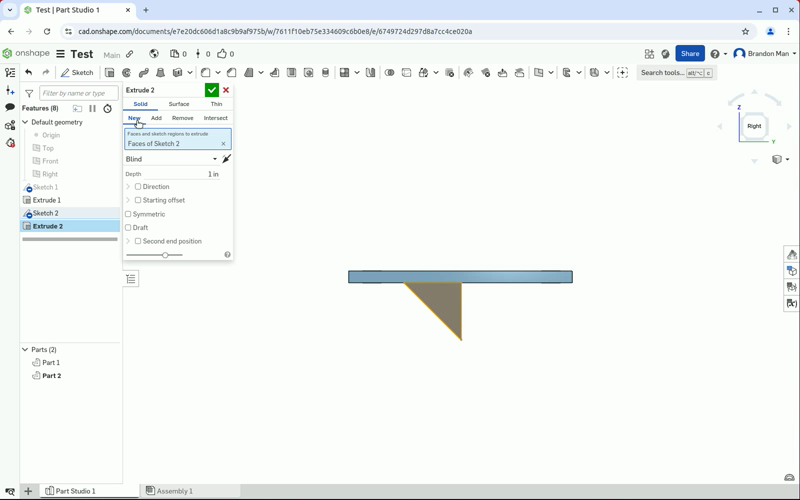
key(tab, 4)
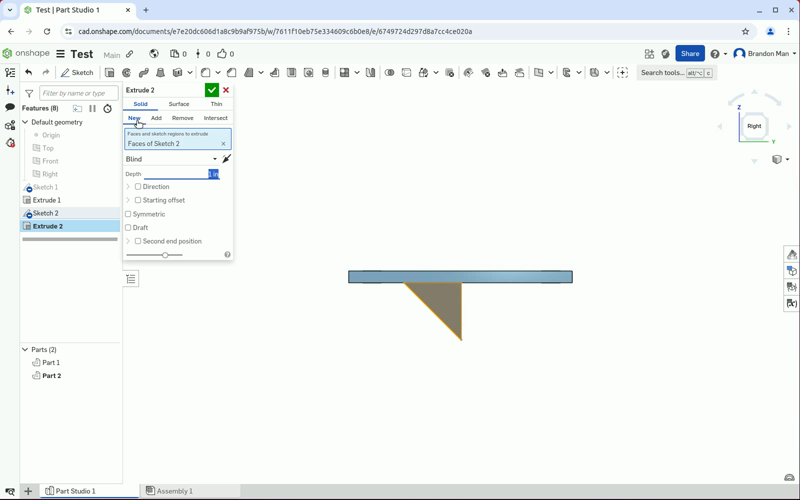
text(2.407)
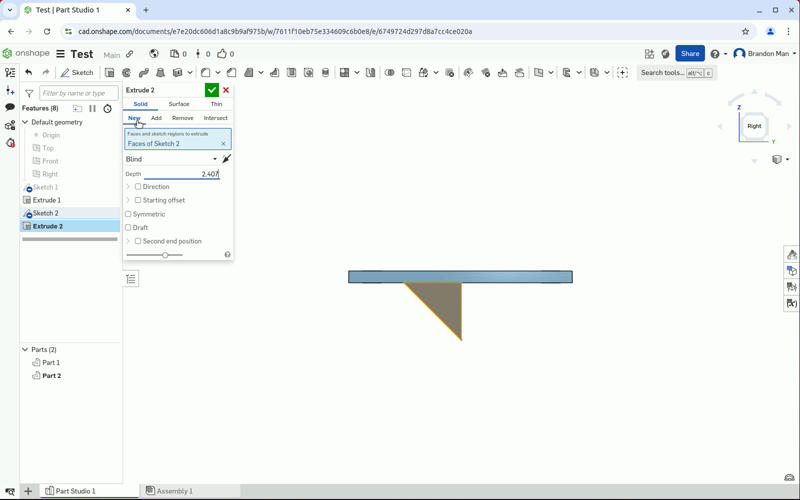
key(enter)
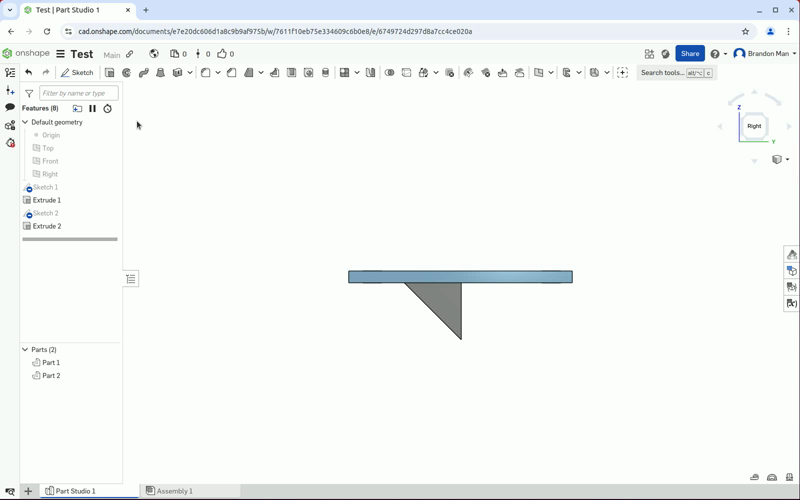
key(shift+h)
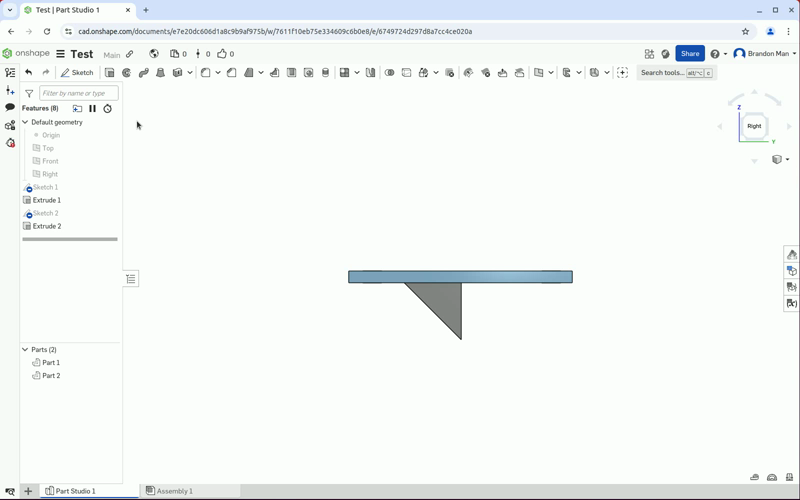
key(shift+h)
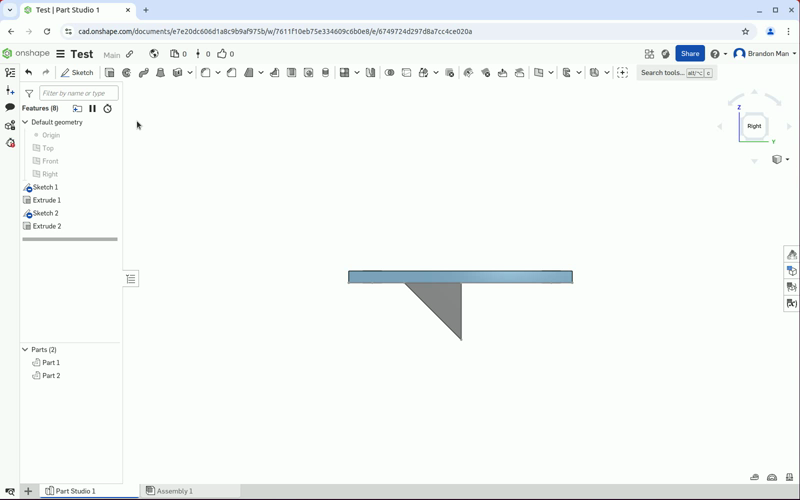
key(shift+7)
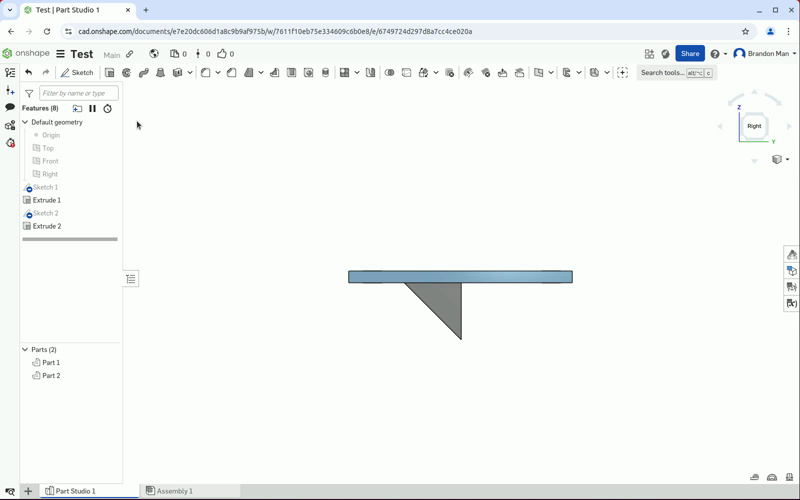
key(right, 2)
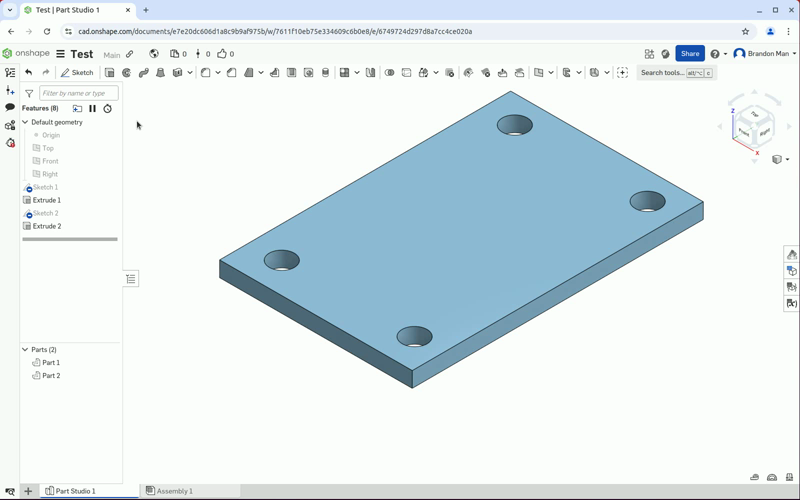
key(down, 2)
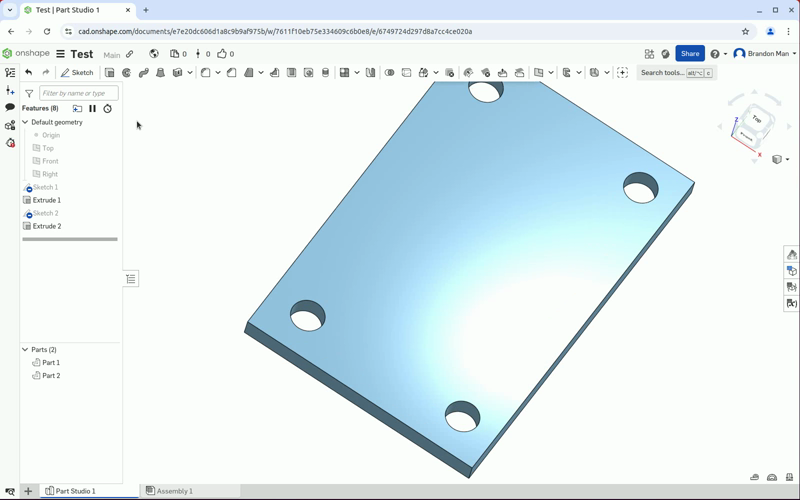
key(up, 2)
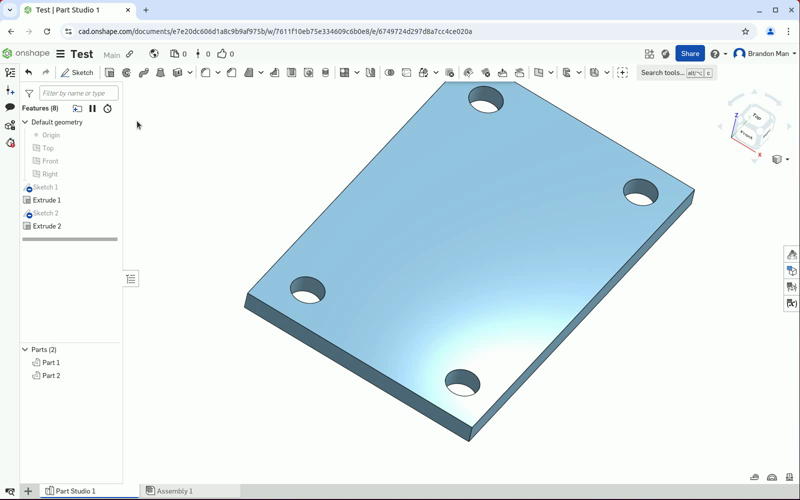
key(left, 2)
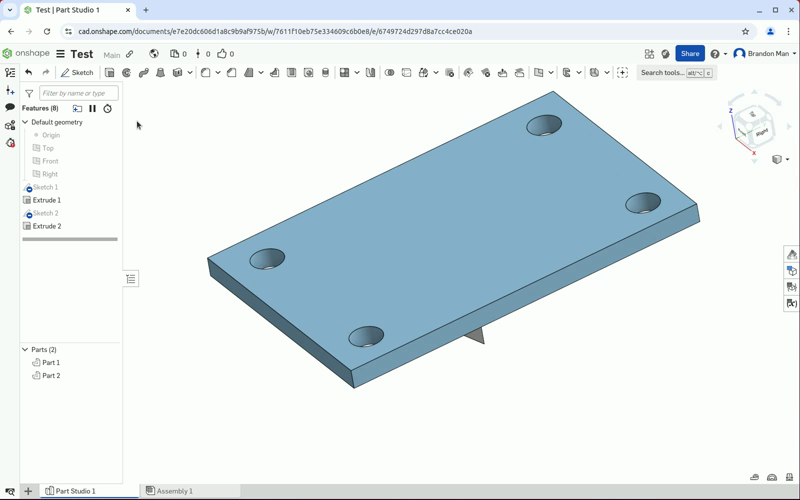
mouse_move(73, 189)
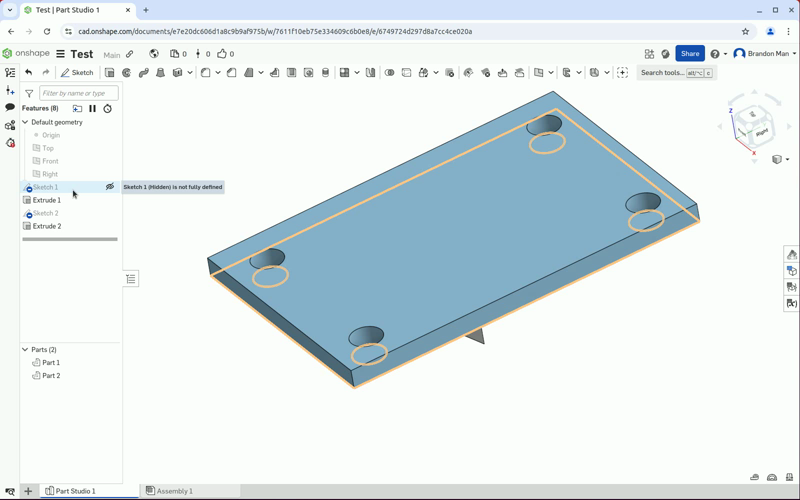
click(73, 189)